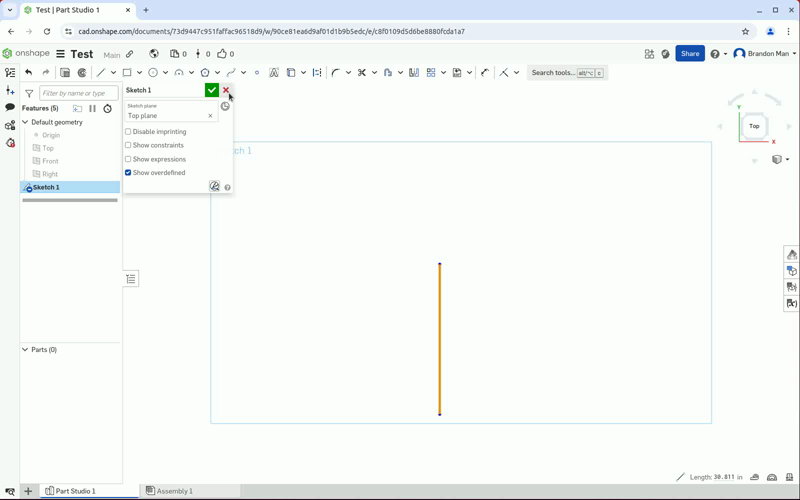
key(shift+h)
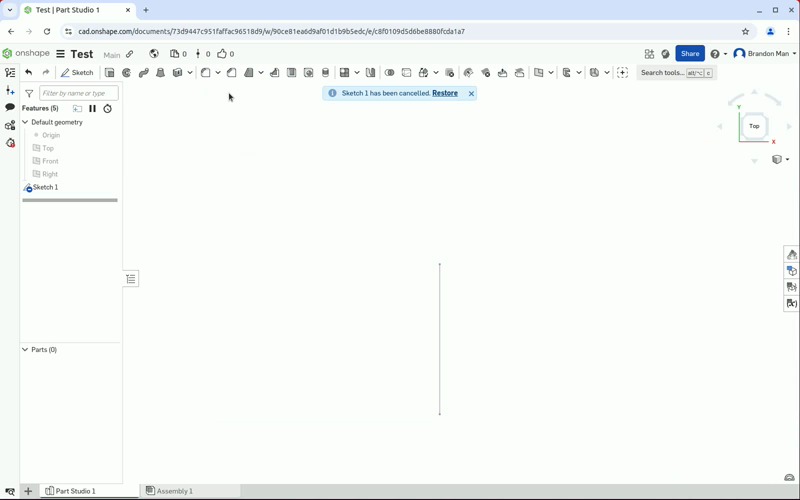
key(shift+s)
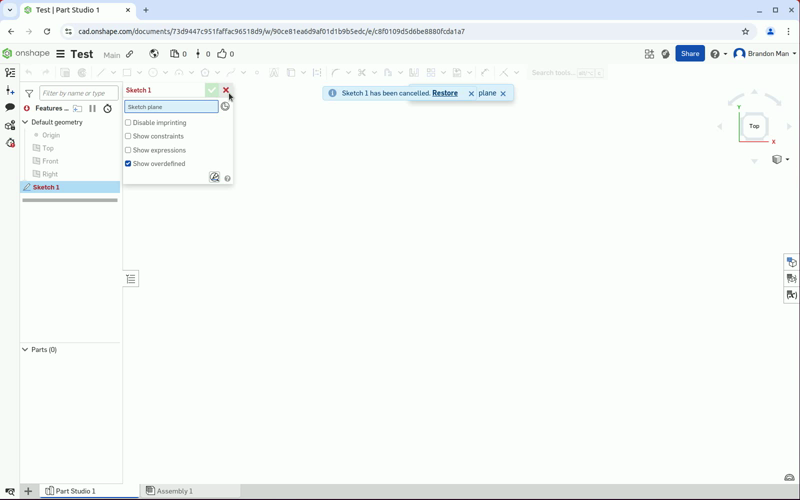
mouse_move(73, 150)
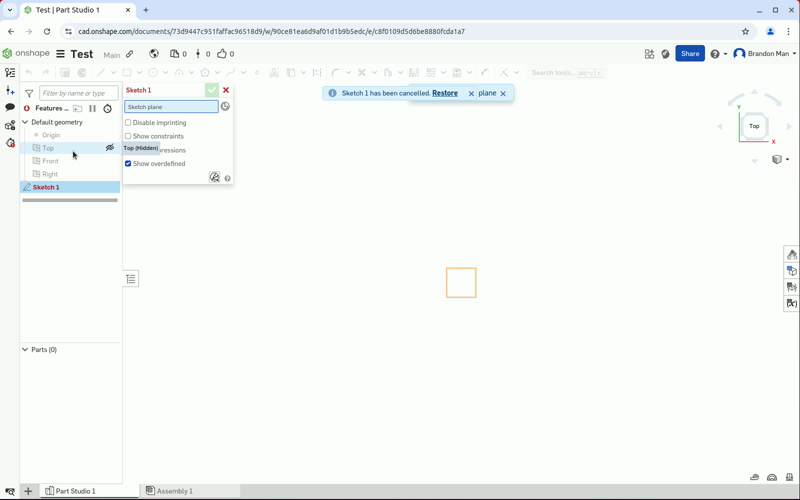
click(73, 150)
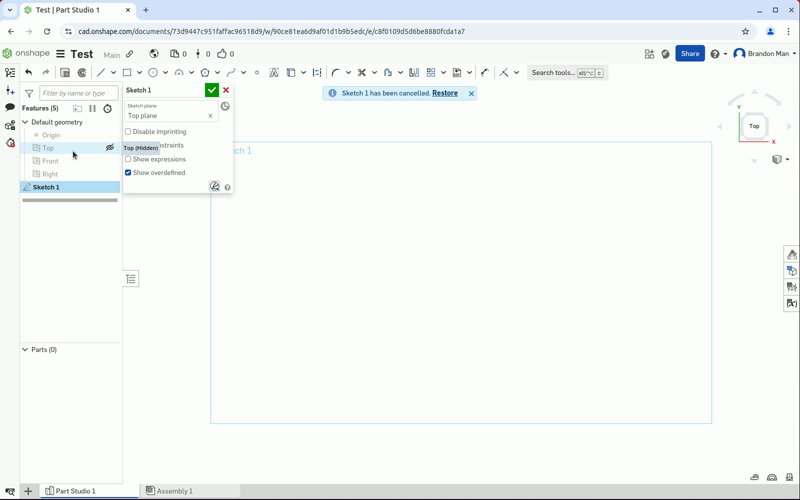
mouse_move(73, 352)
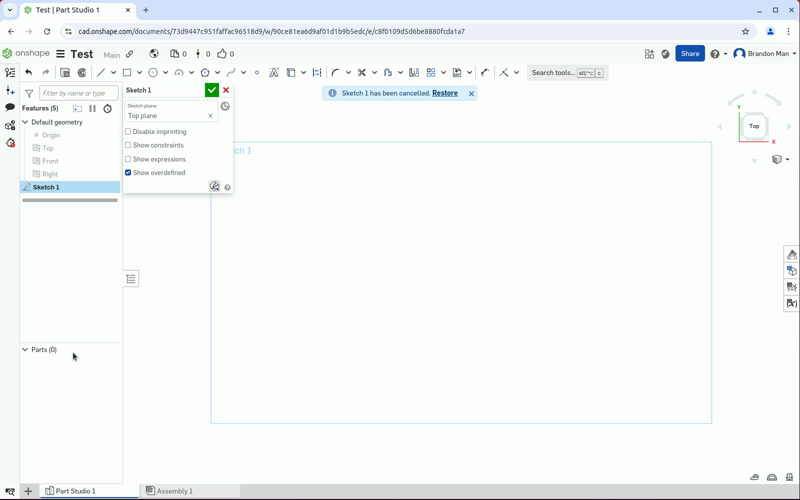
key(y)
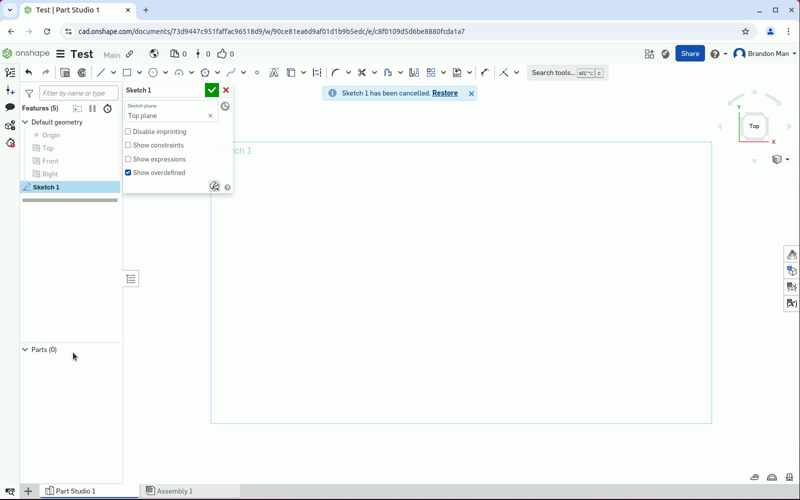
key(l)
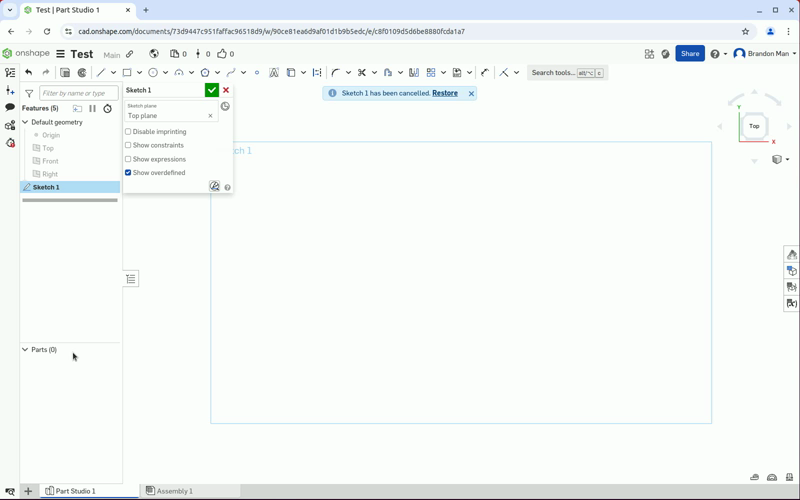
key_down(shift)
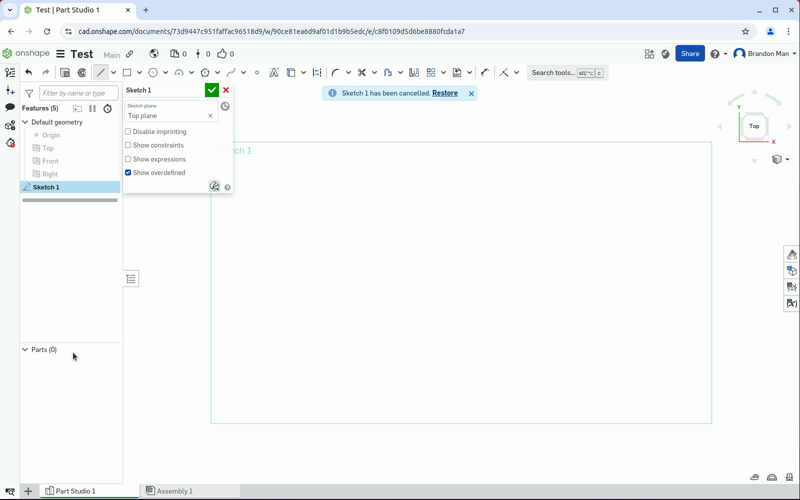
mouse_move(460, 245)
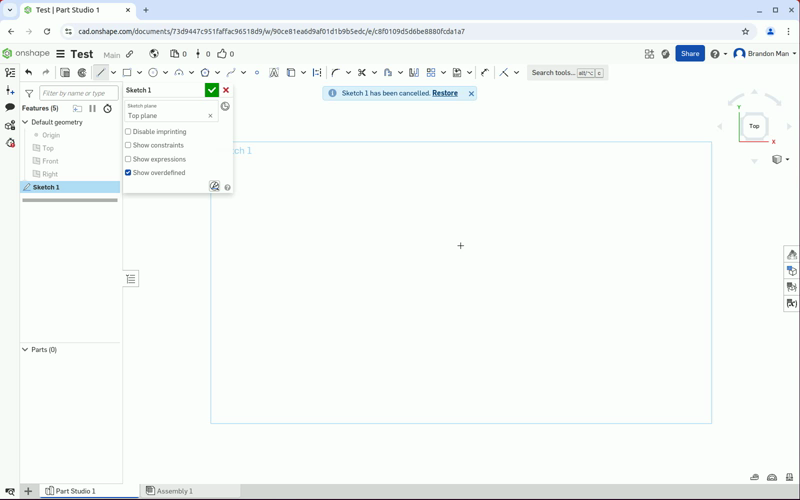
click(460, 245)
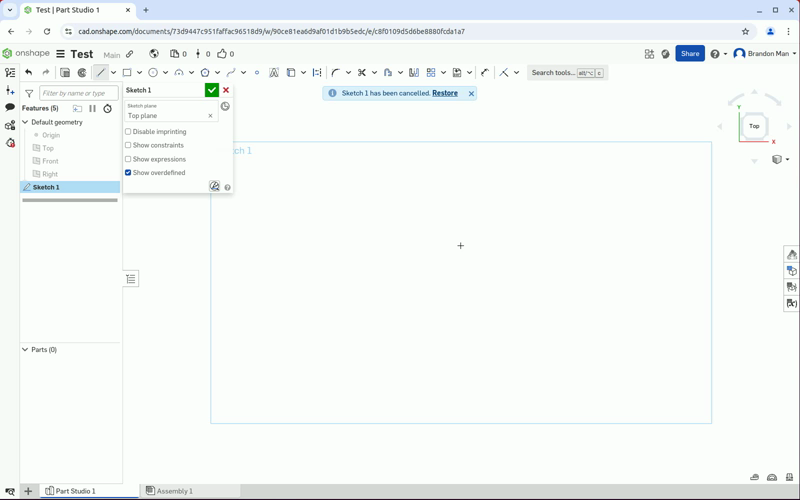
key_up(shift)
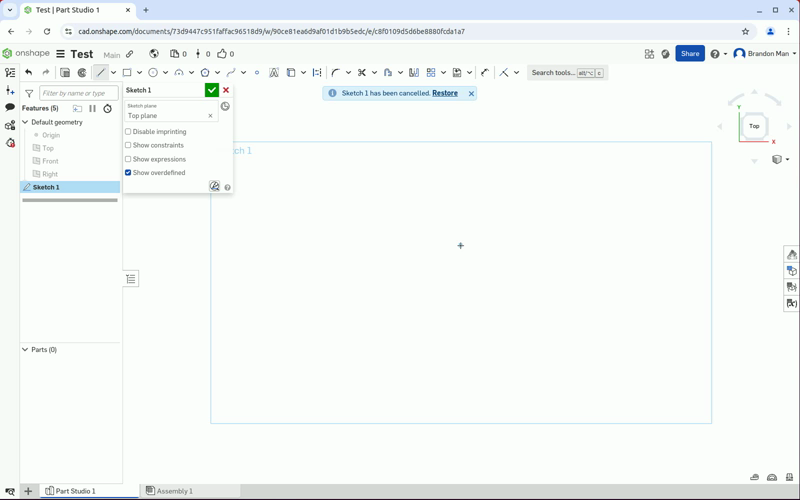
key_down(shift)
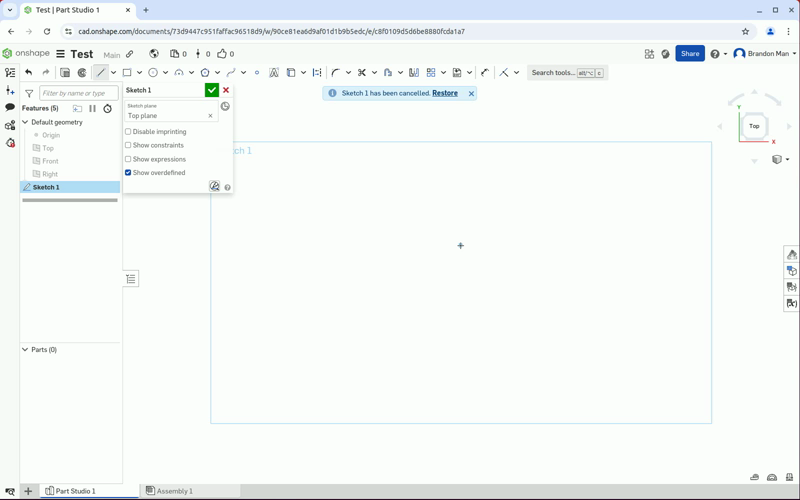
mouse_move(490, 245)
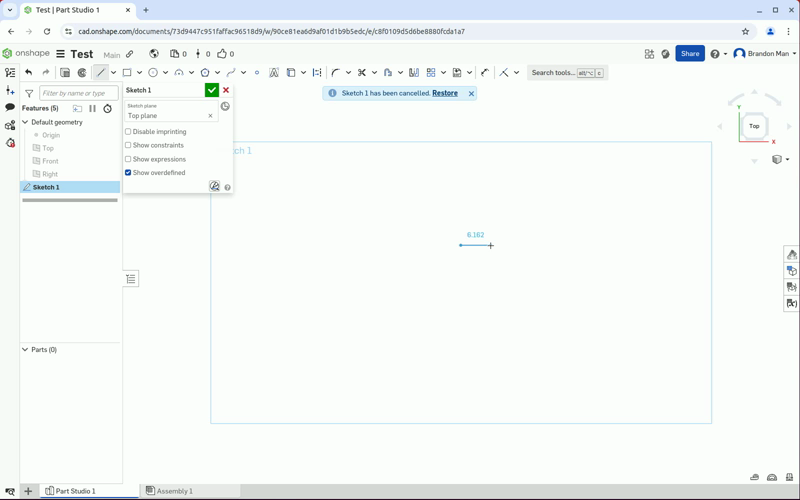
mouse_move(498, 283)
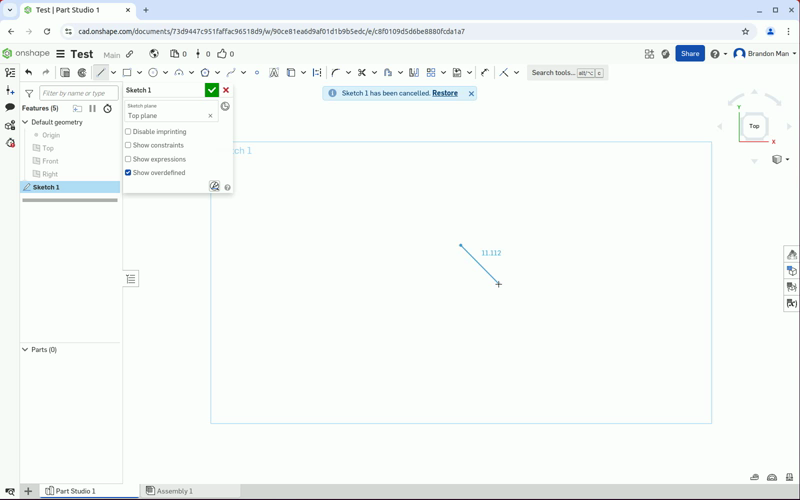
click(498, 283)
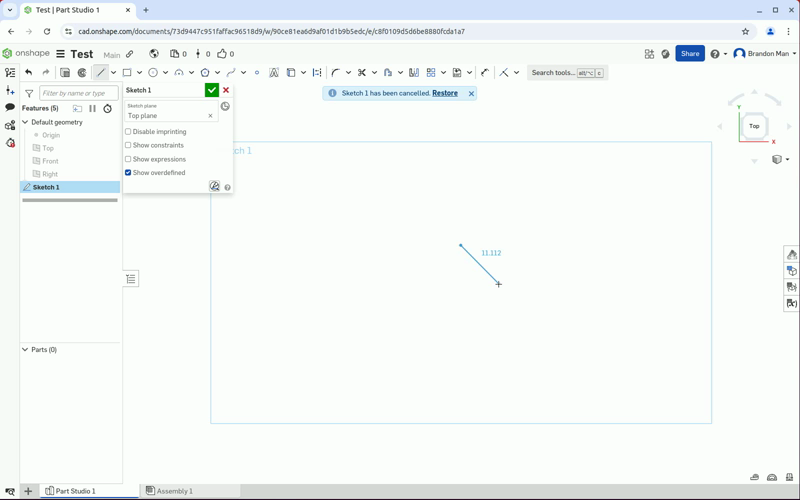
key_up(shift)
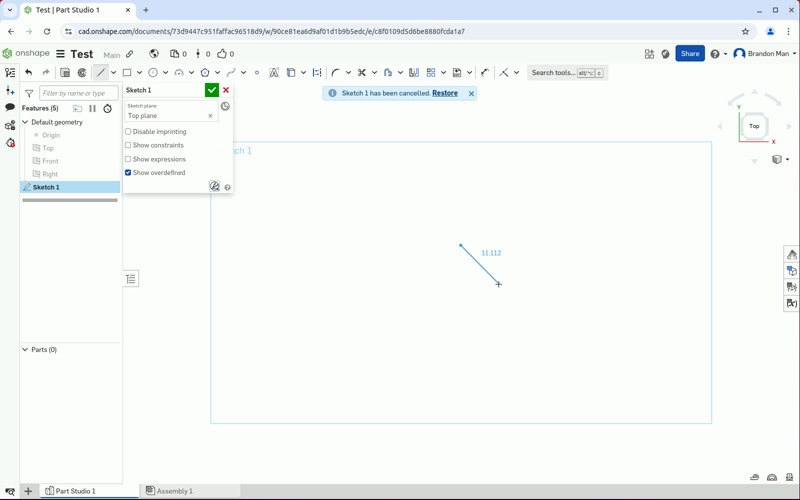
key_down(shift)
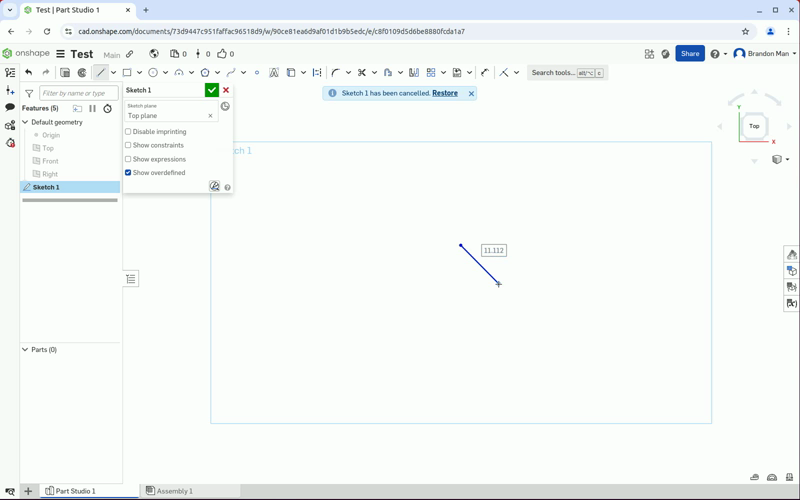
mouse_move(528, 283)
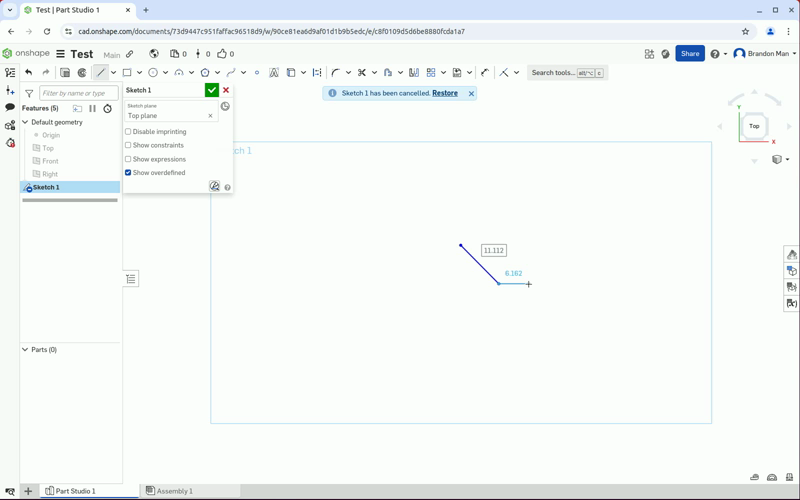
mouse_move(536, 283)
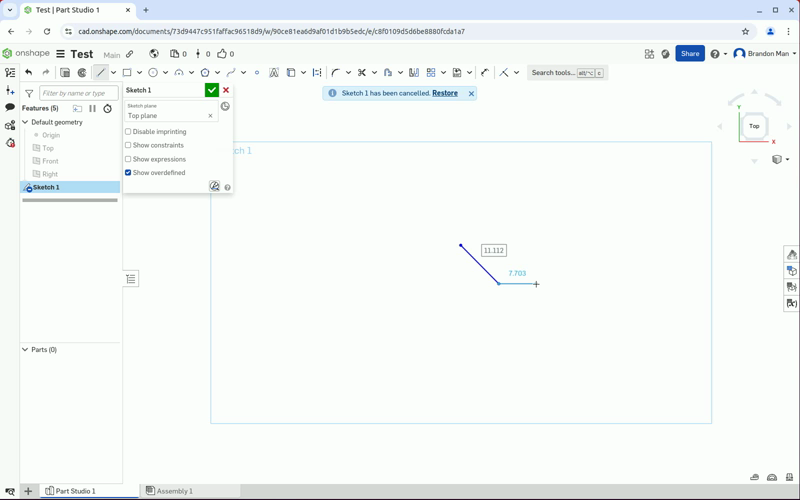
click(536, 283)
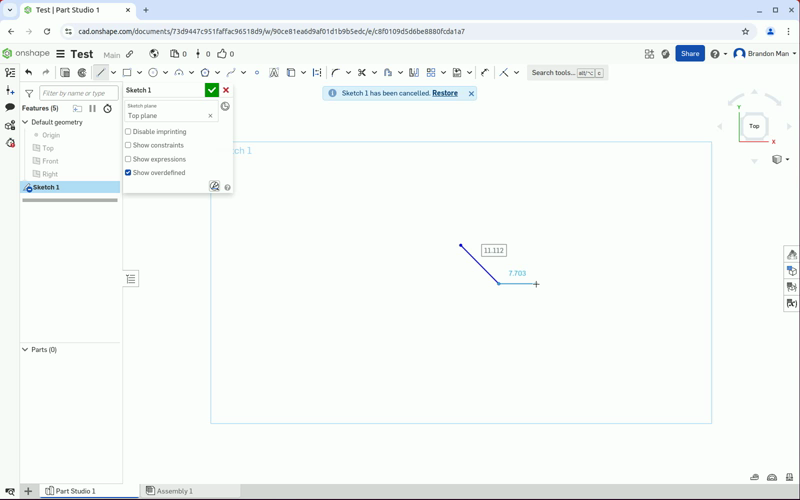
key_up(shift)
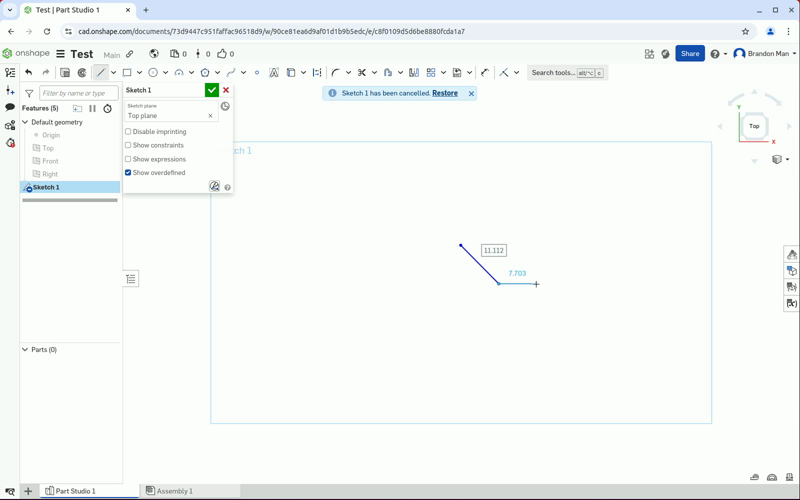
key_down(shift)
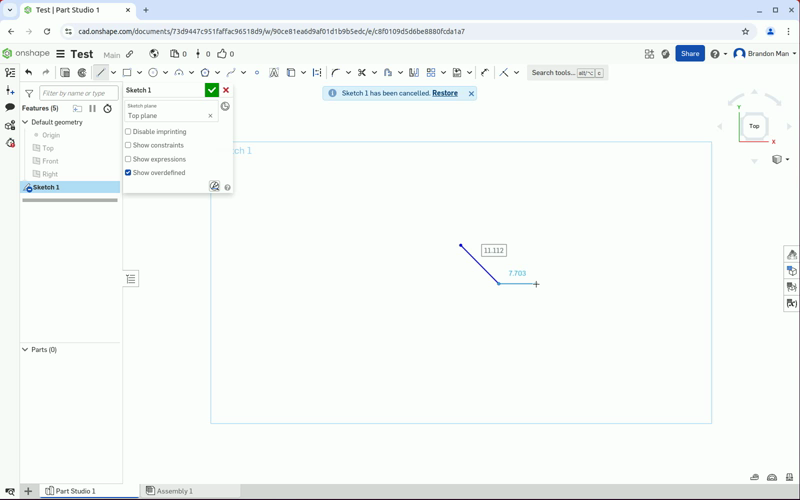
mouse_move(536, 207)
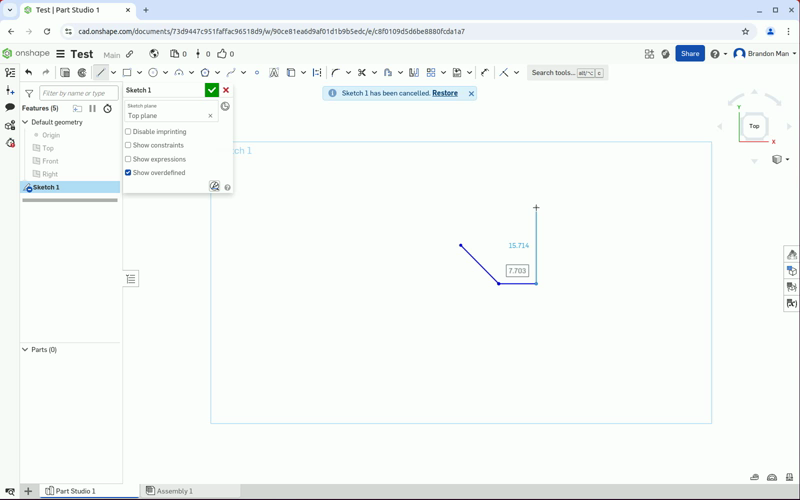
click(536, 207)
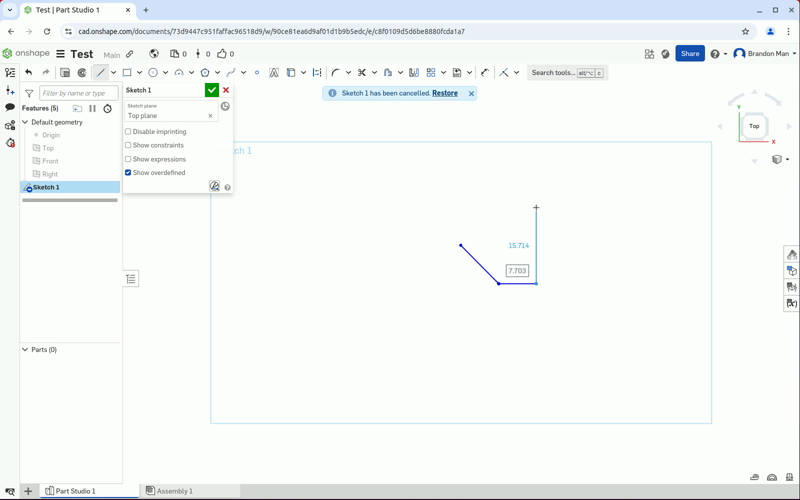
key_up(shift)
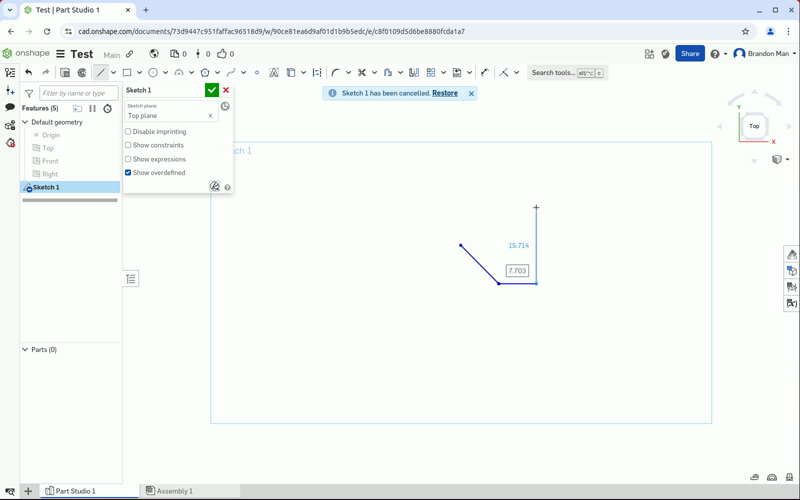
key_down(shift)
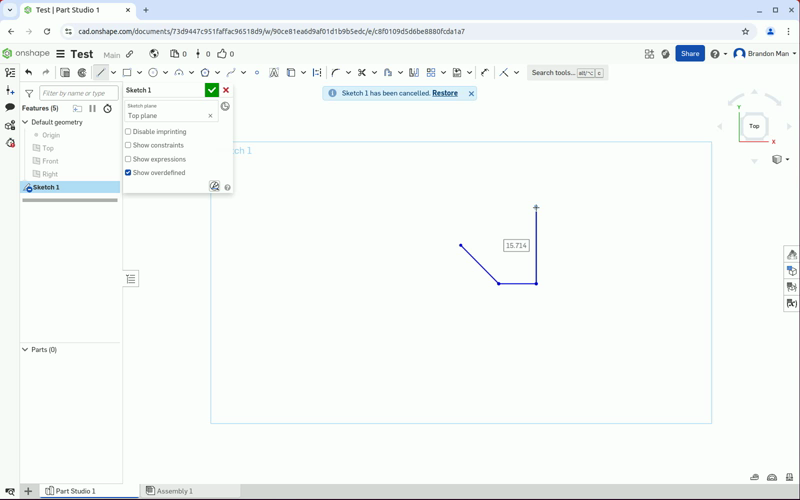
mouse_move(460, 207)
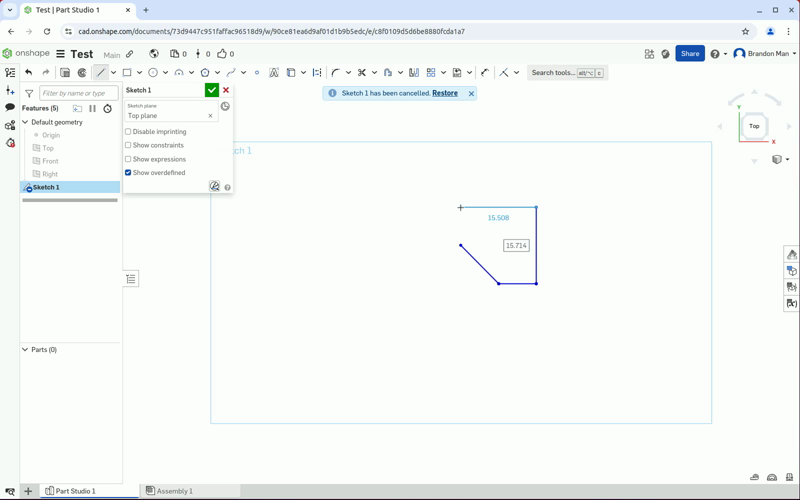
click(460, 207)
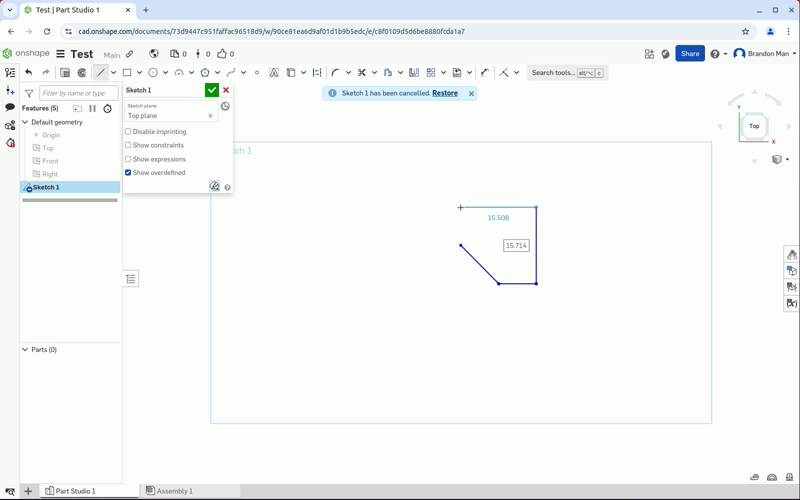
key_up(shift)
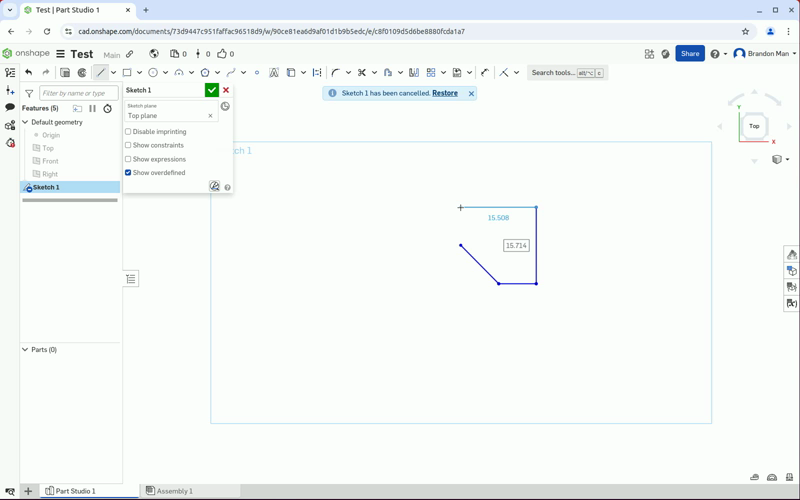
mouse_move(490, 207)
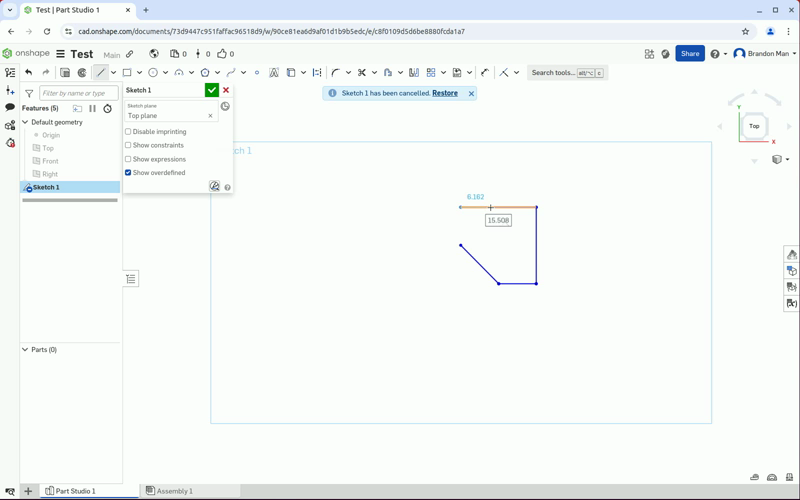
key_down(shift)
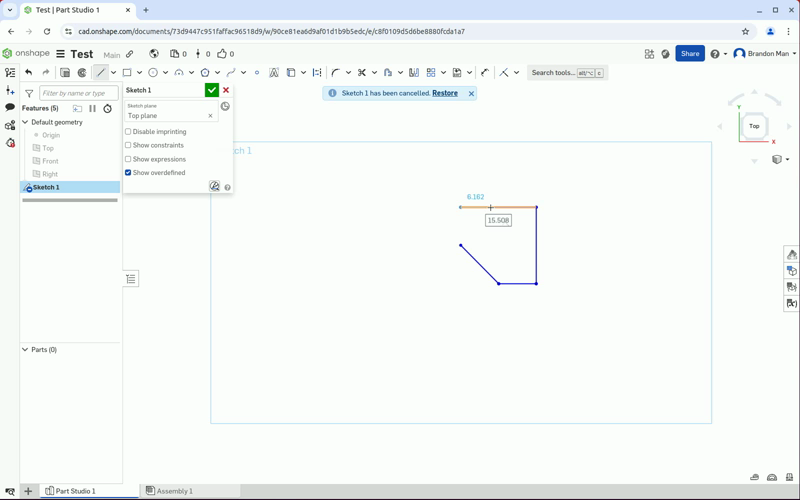
mouse_move(460, 245)
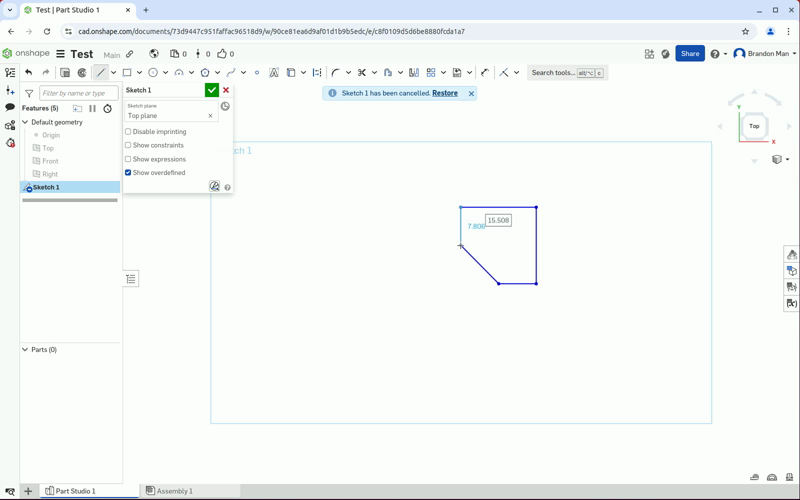
key_up(shift)
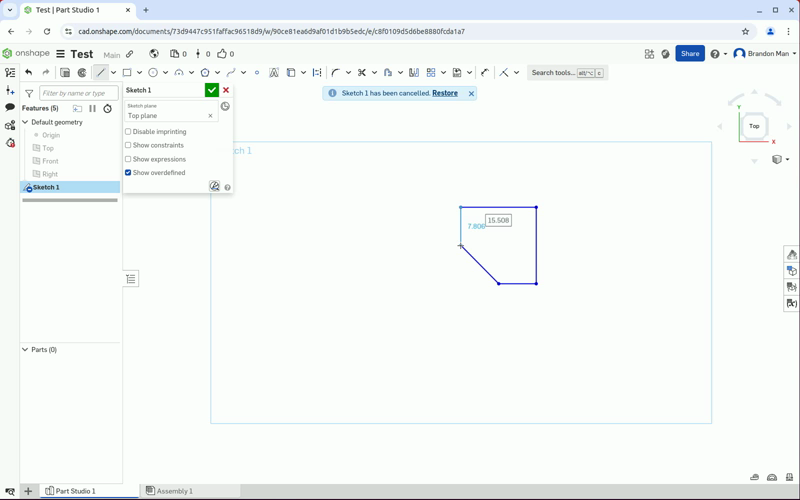
click(460, 245)
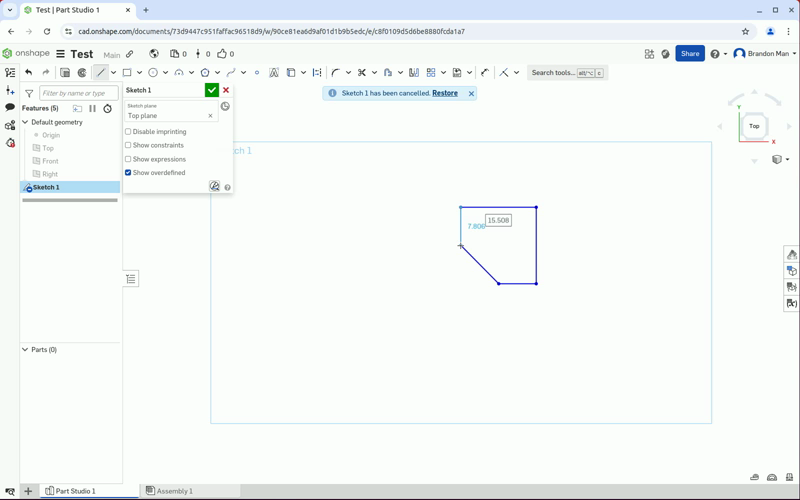
key(esc)
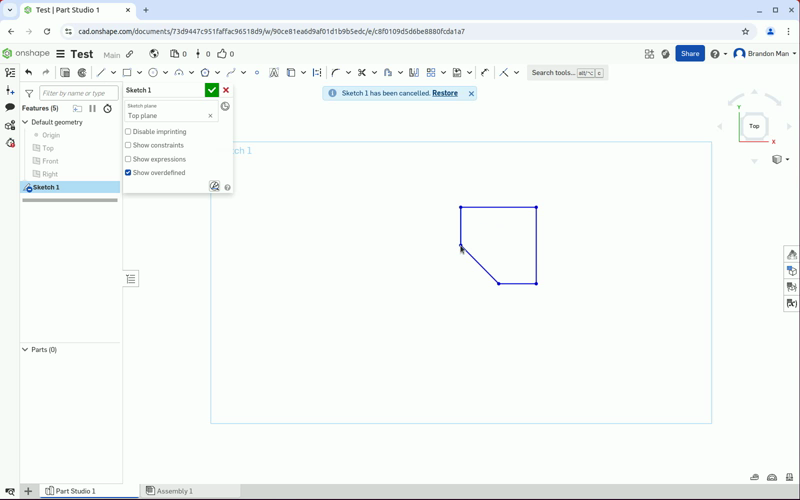
mouse_move(525, 238)
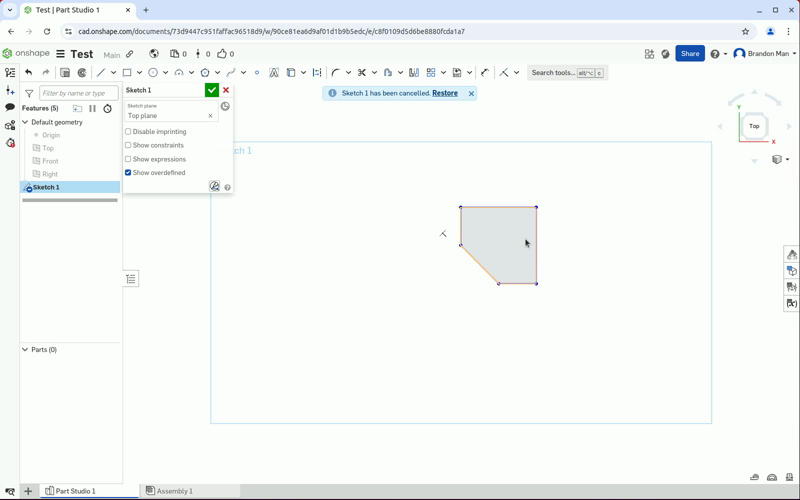
click(525, 238)
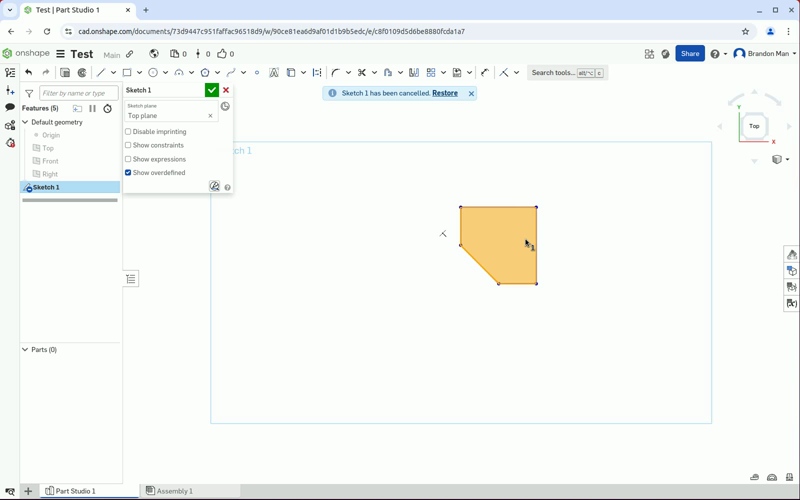
mouse_move(73, 352)
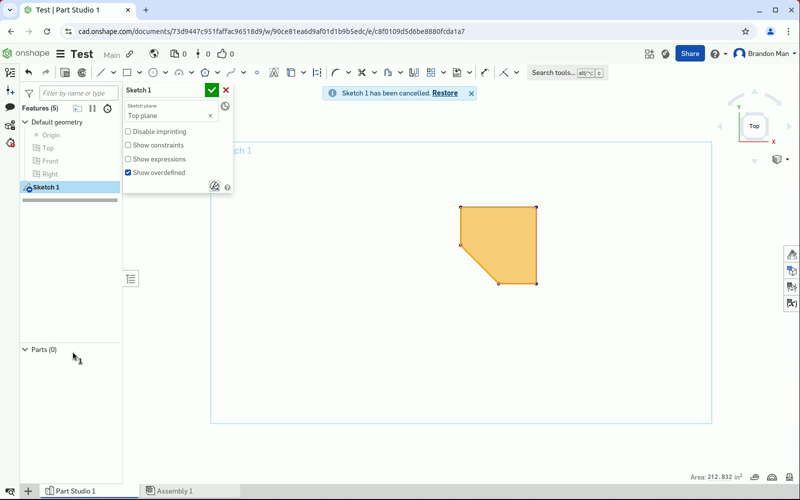
key(shift+y)
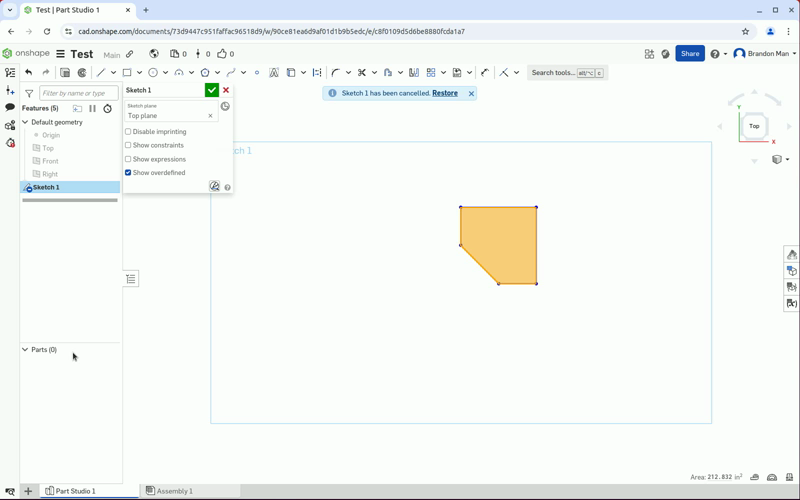
key(shift+e)
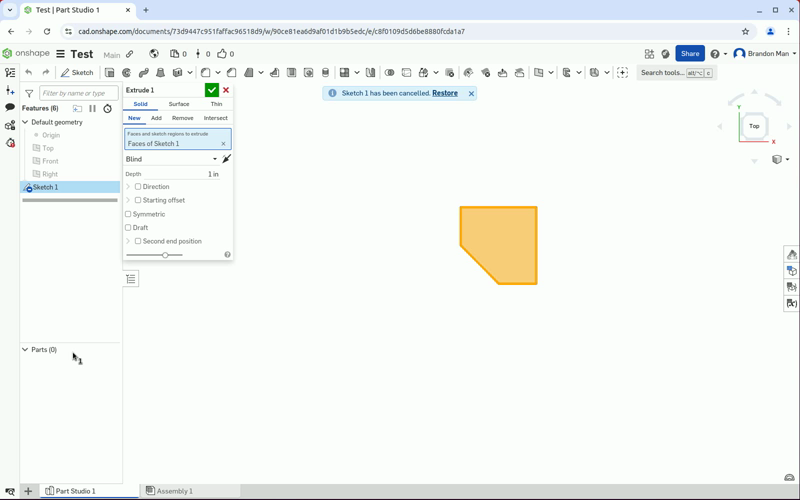
mouse_move(143, 106)
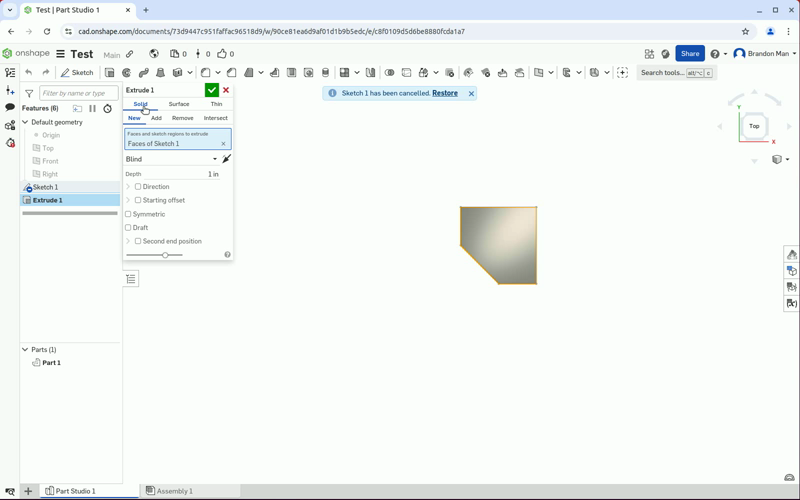
click(143, 106)
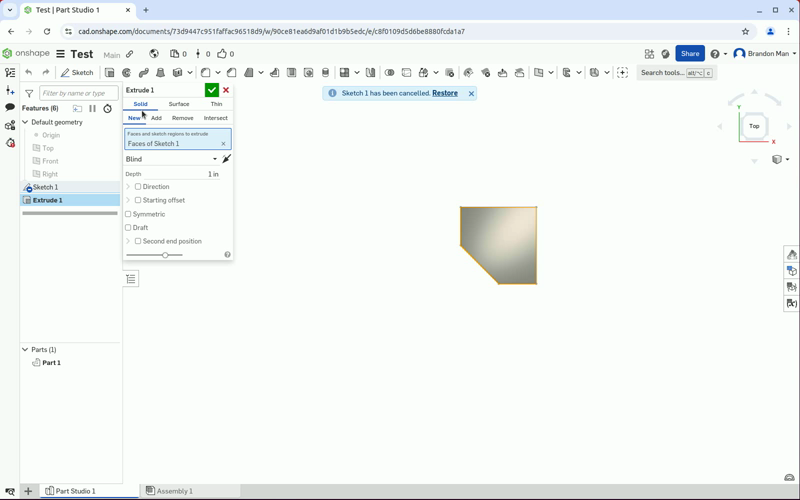
mouse_move(137, 120)
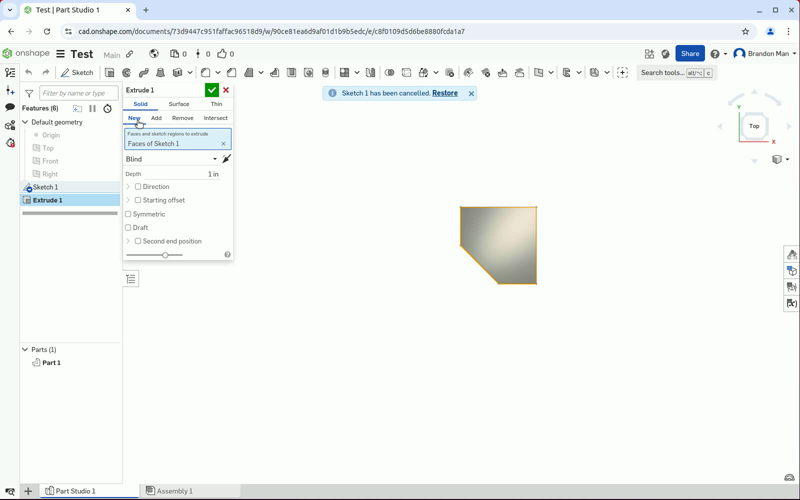
click(137, 120)
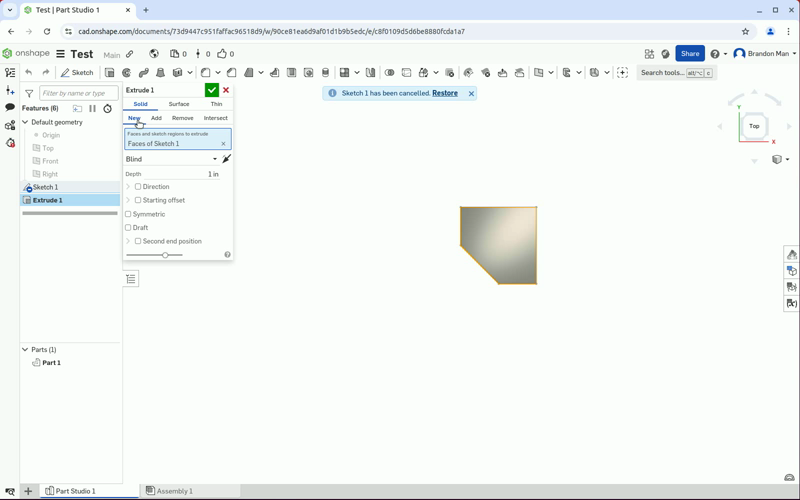
key(tab, 4)
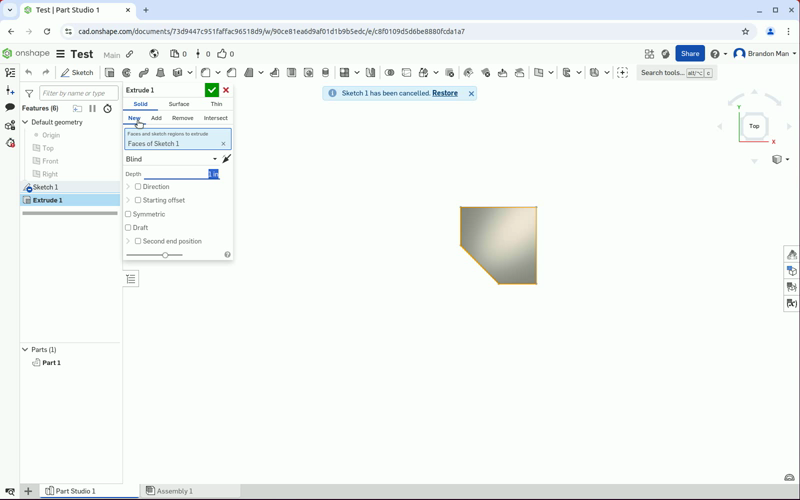
text(15.405)
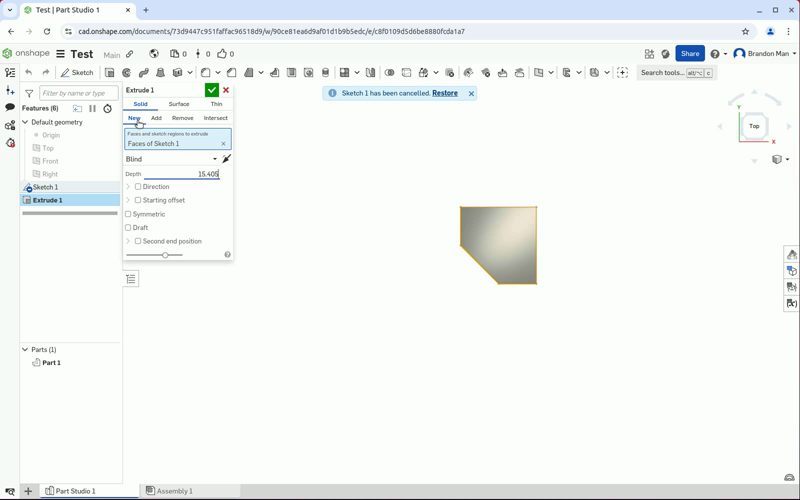
key(enter)
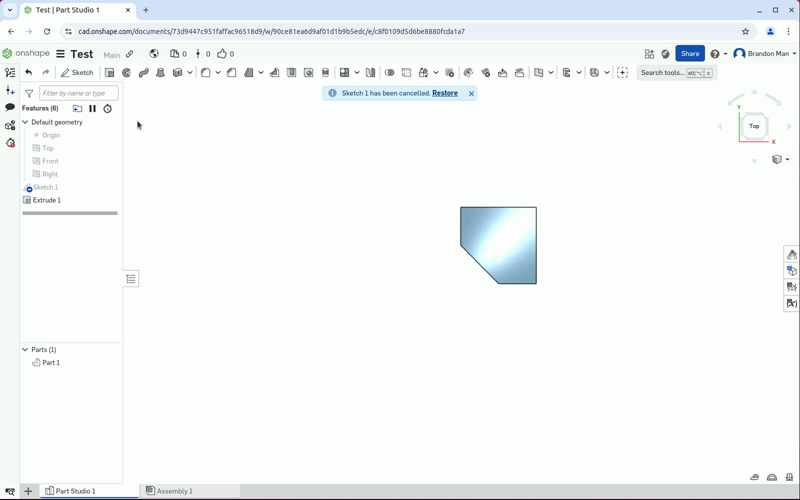
key(shift+h)
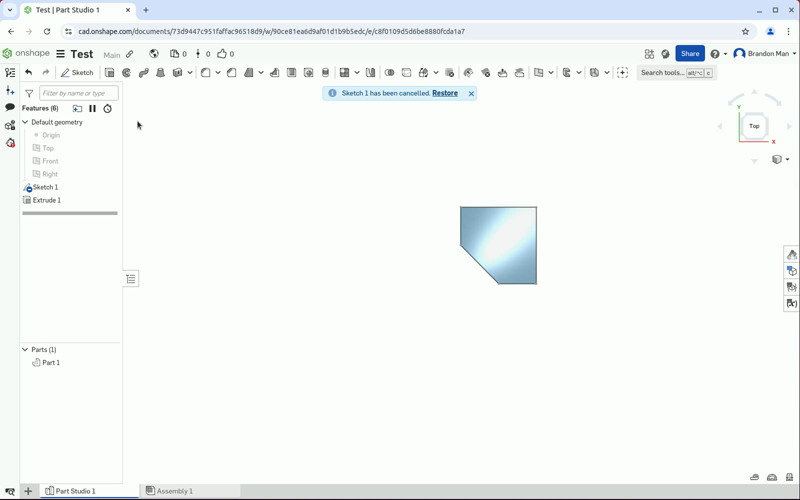
key(shift+h)
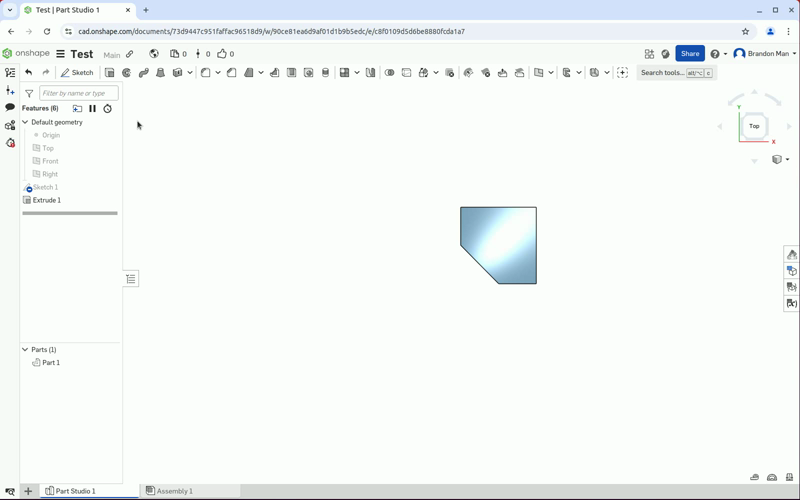
mouse_move(73, 189)
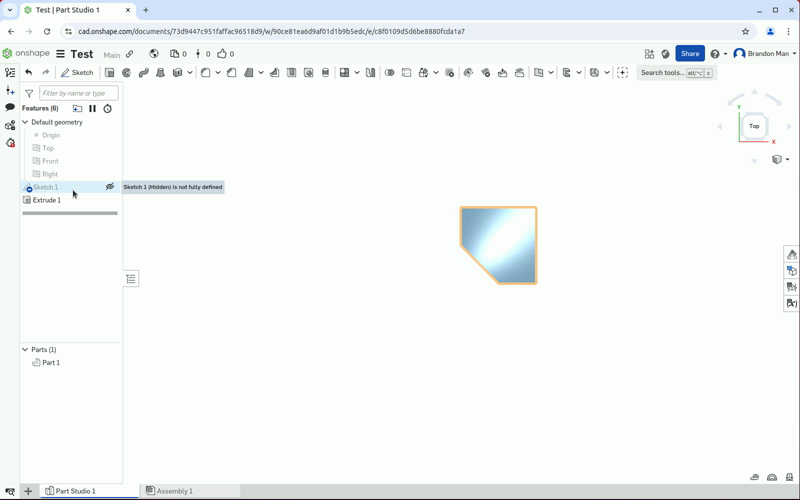
click(73, 189)
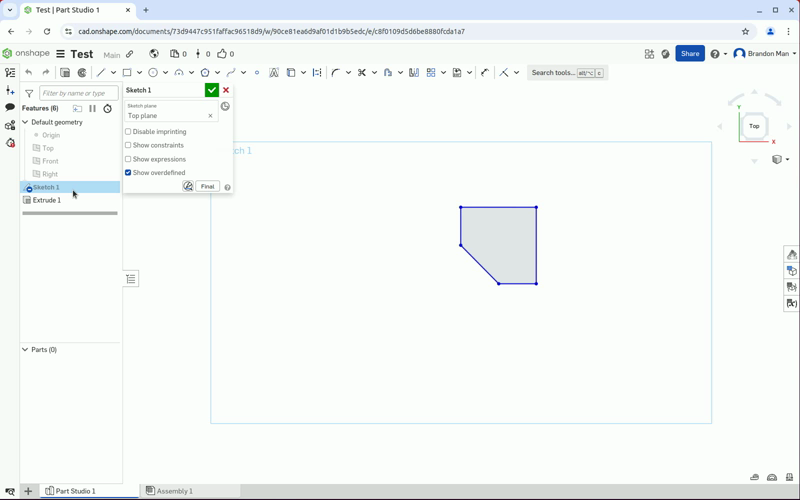
mouse_move(229, 92)
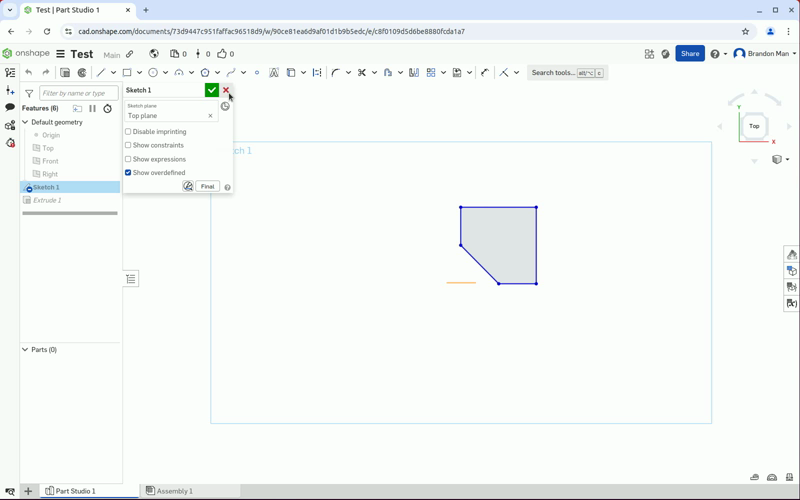
click(229, 92)
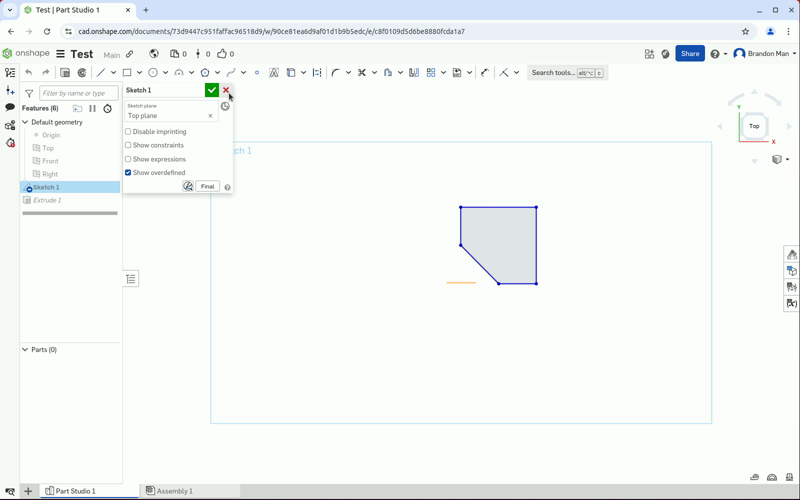
key(shift+s)
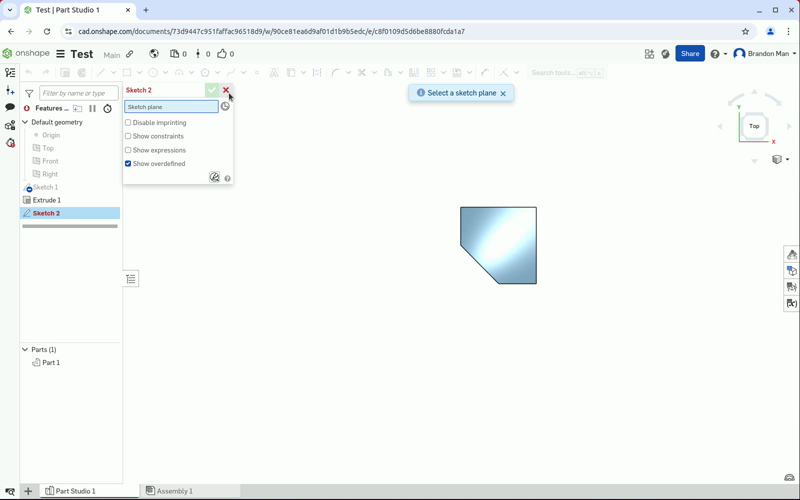
mouse_move(73, 150)
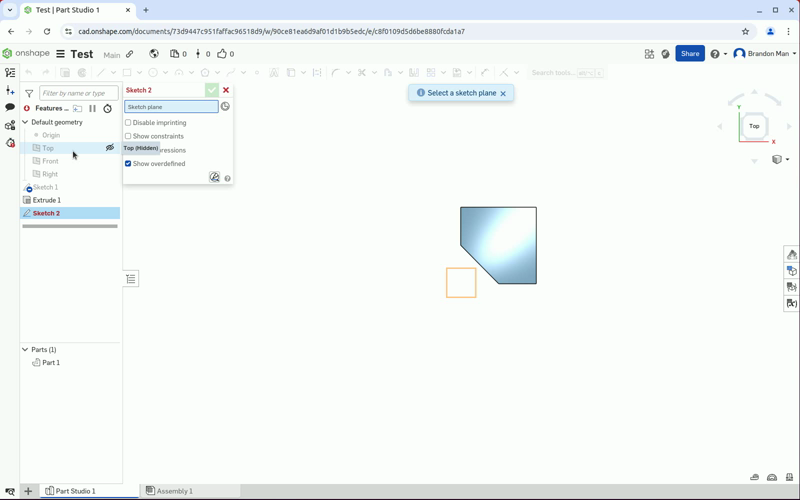
click(73, 150)
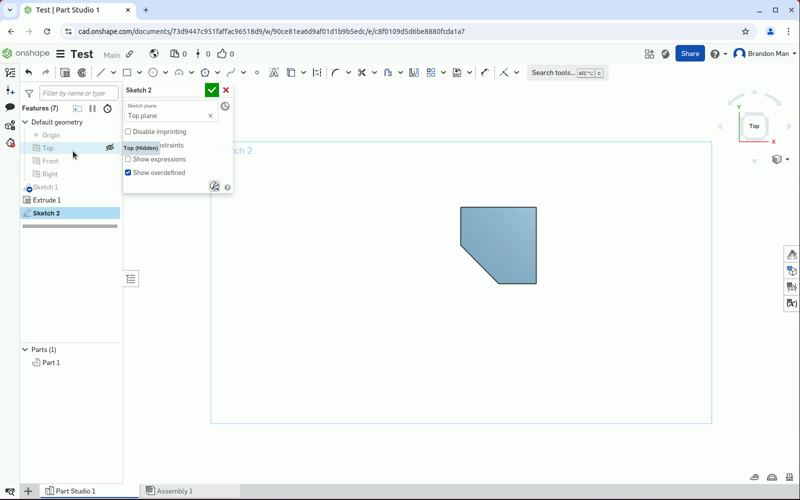
mouse_move(73, 352)
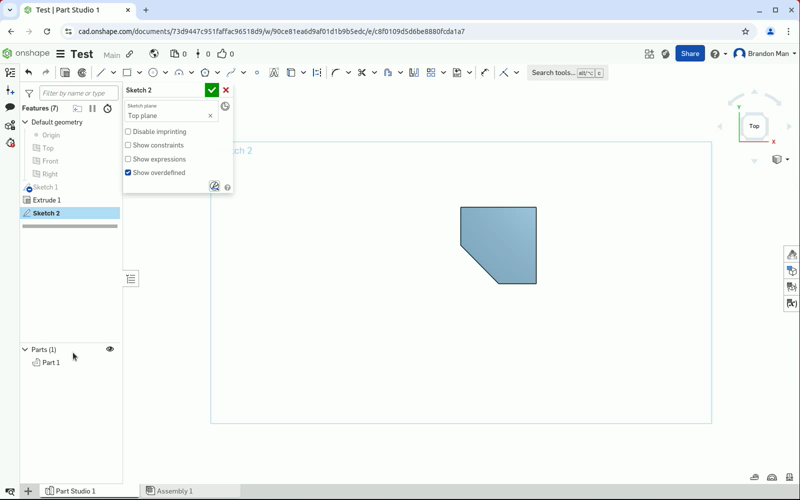
key(y)
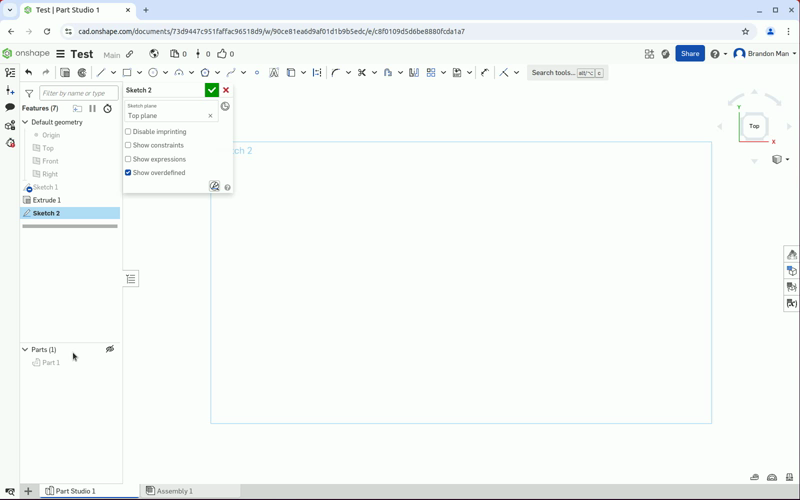
key(l)
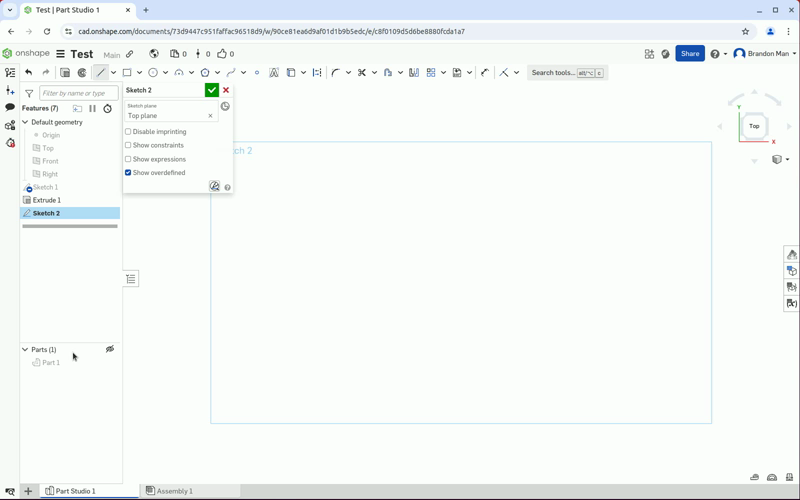
key_down(shift)
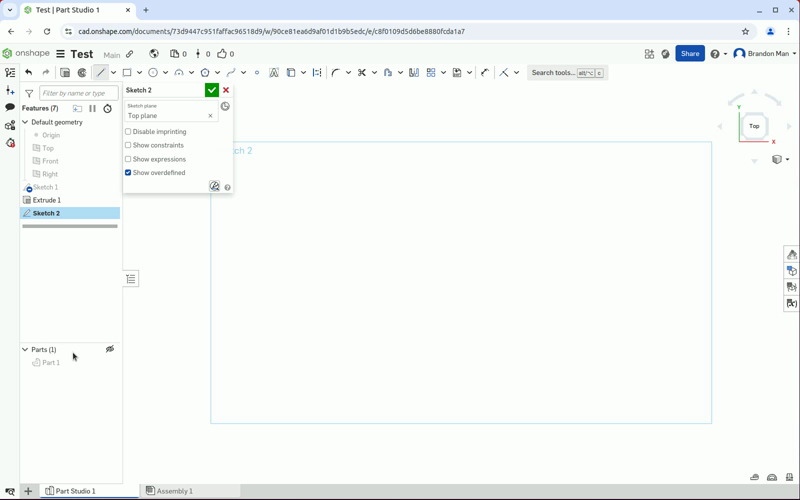
mouse_move(535, 282)
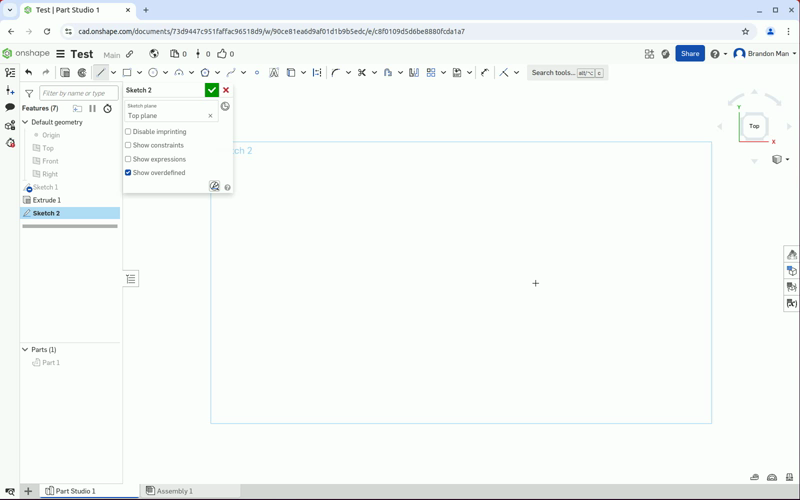
click(535, 282)
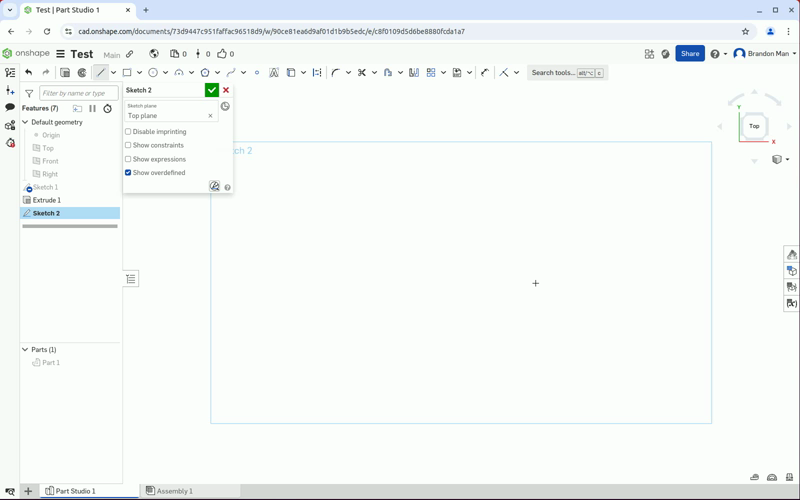
key_up(shift)
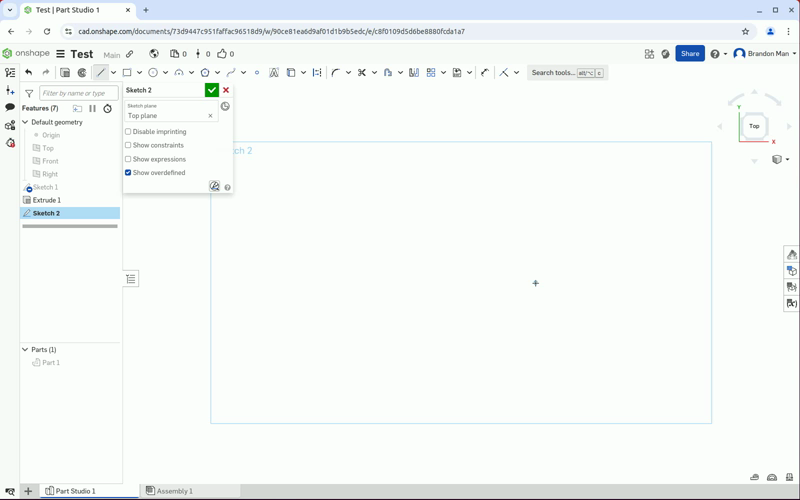
key_down(shift)
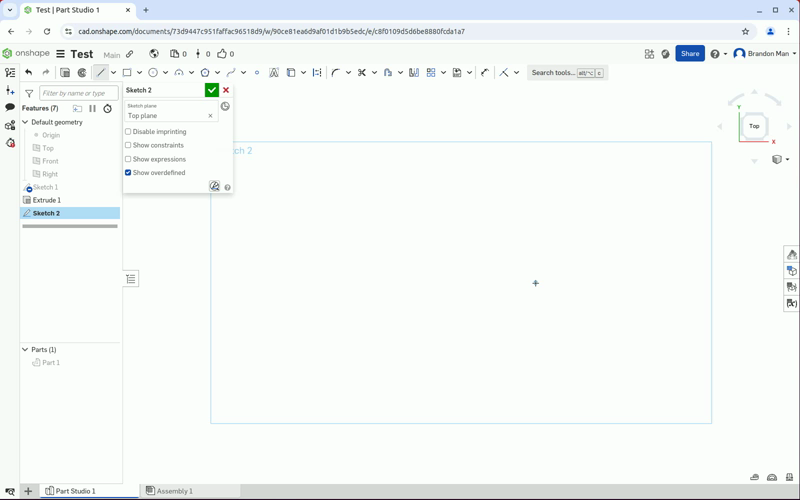
mouse_move(565, 282)
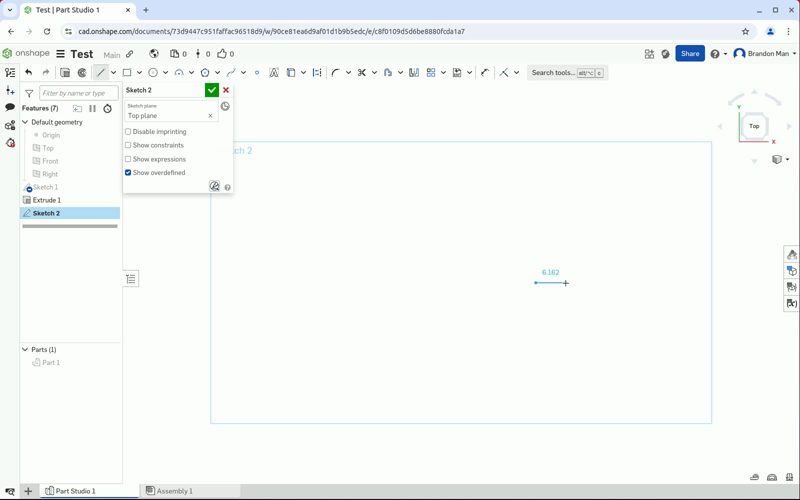
mouse_move(573, 282)
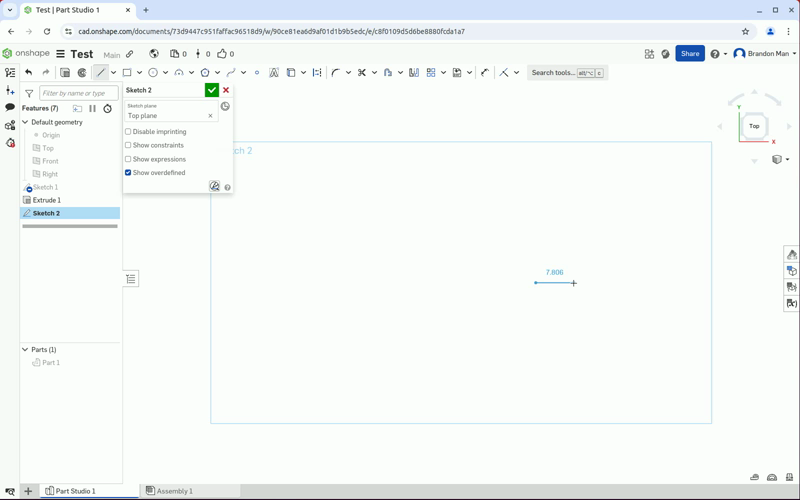
click(573, 282)
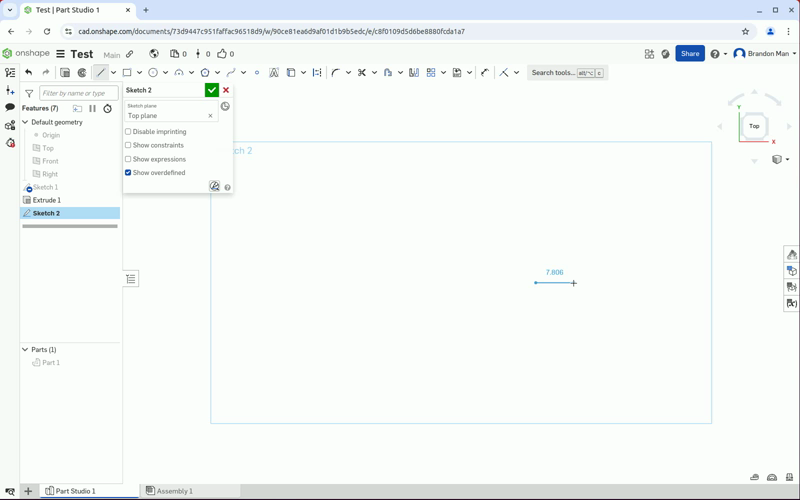
key_up(shift)
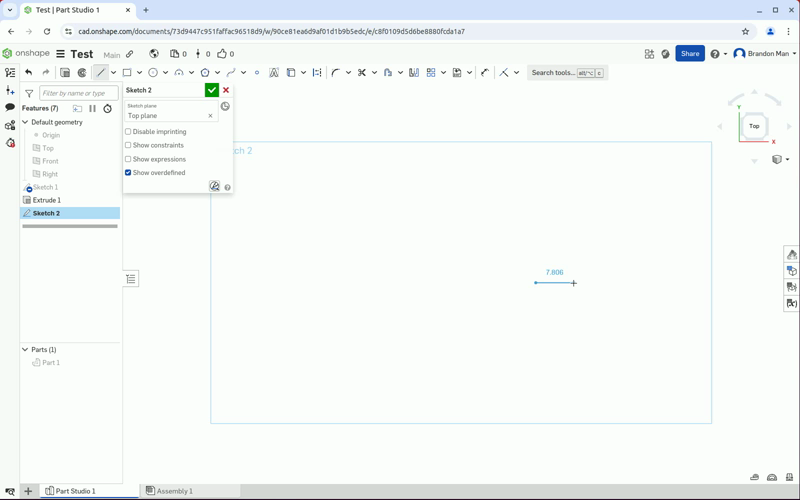
key_down(shift)
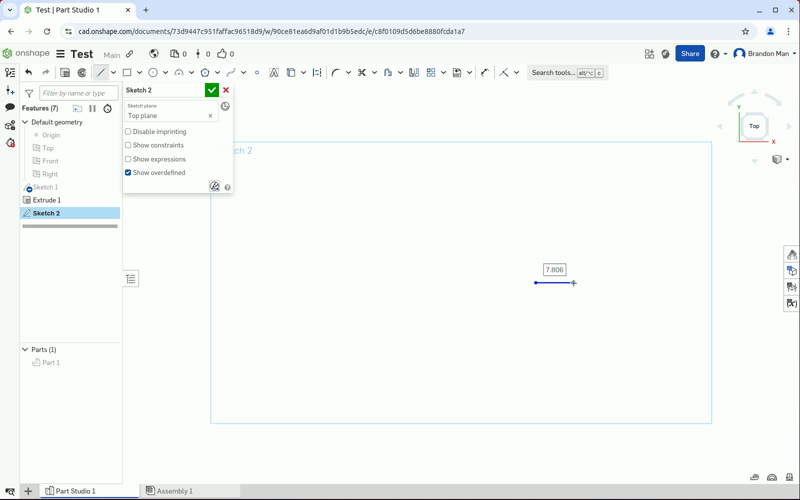
mouse_move(573, 207)
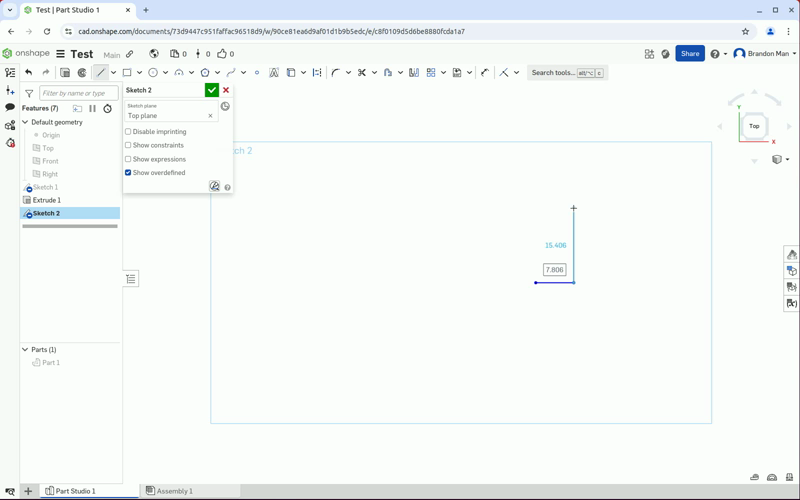
click(573, 207)
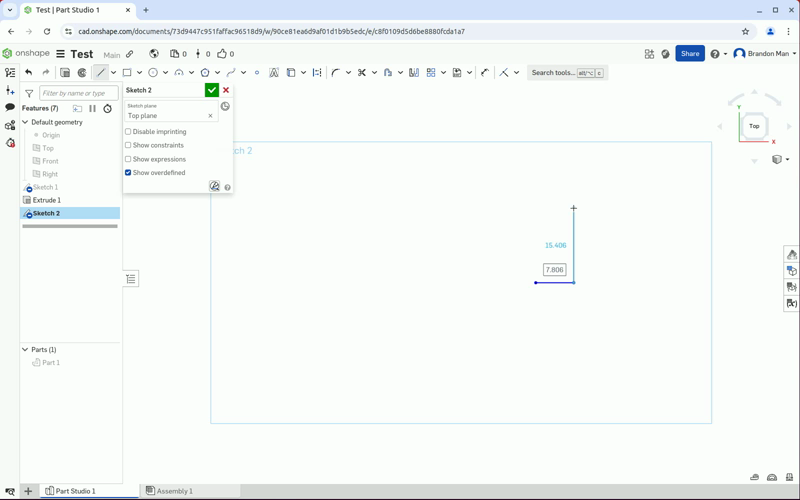
key_up(shift)
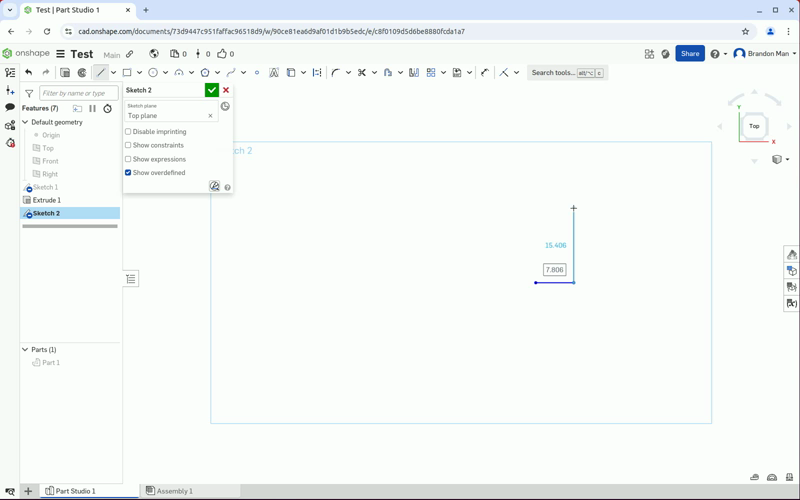
key_down(shift)
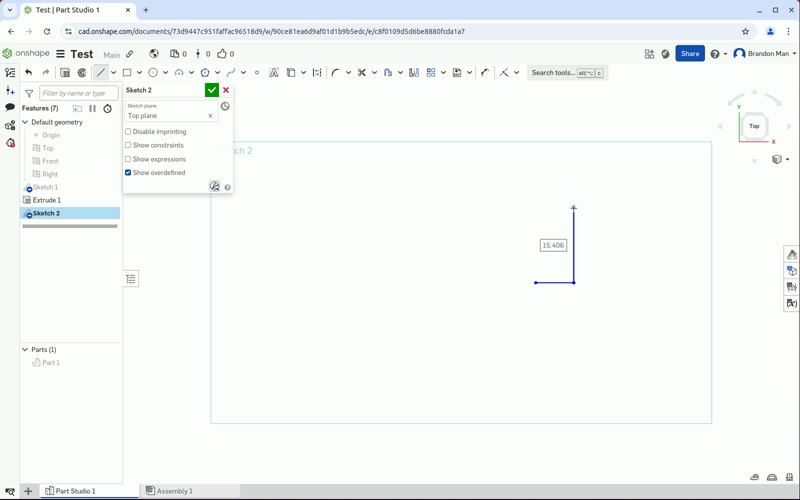
mouse_move(589, 207)
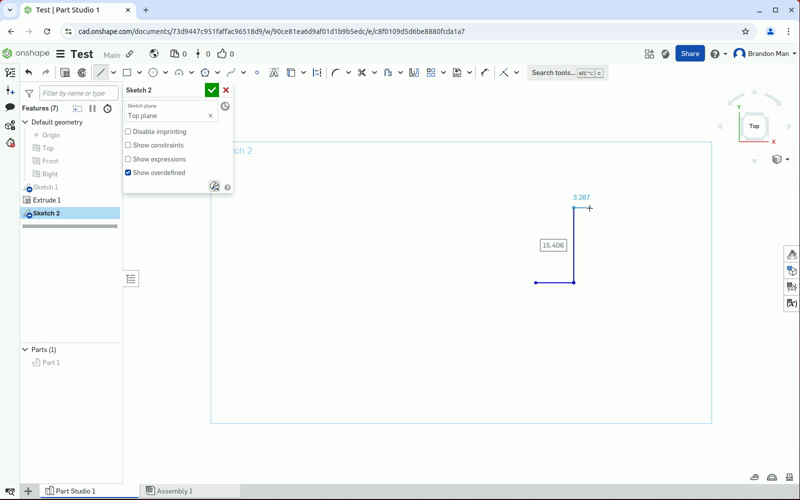
mouse_move(535, 207)
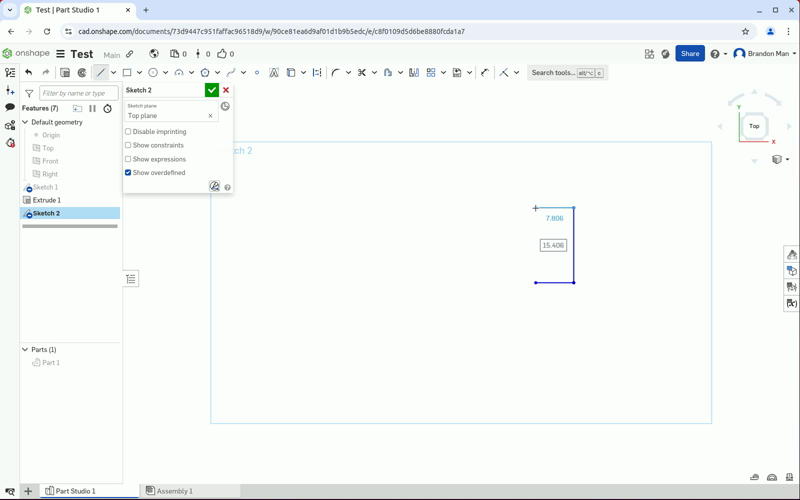
click(535, 207)
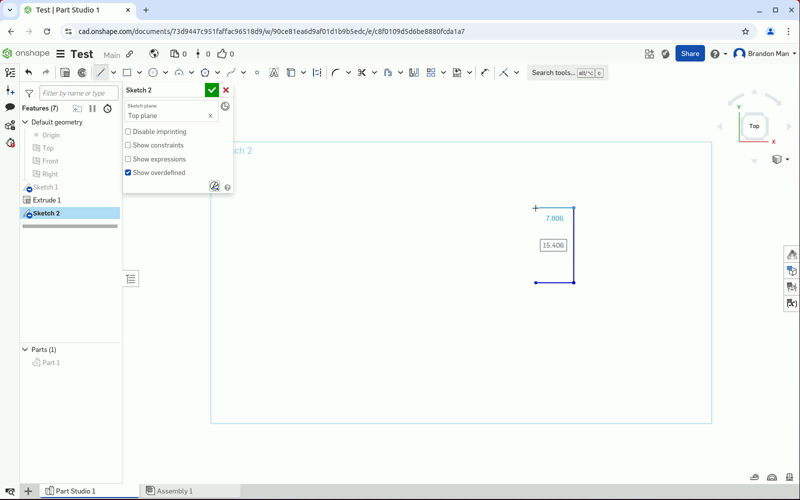
key_up(shift)
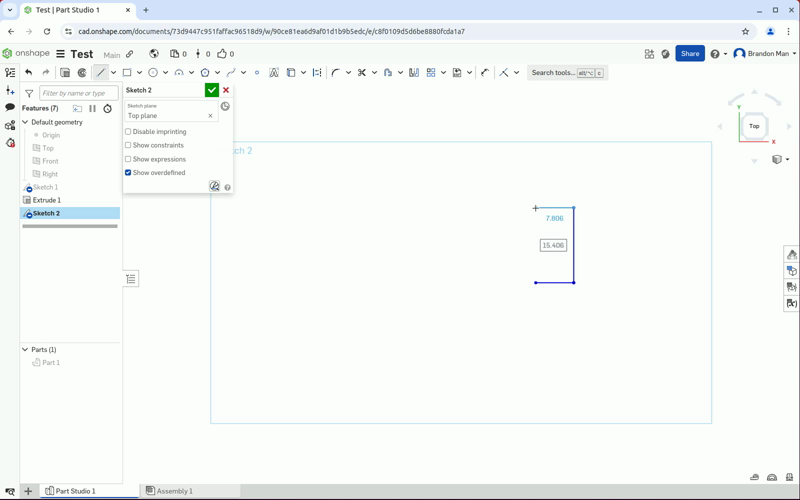
key_down(shift)
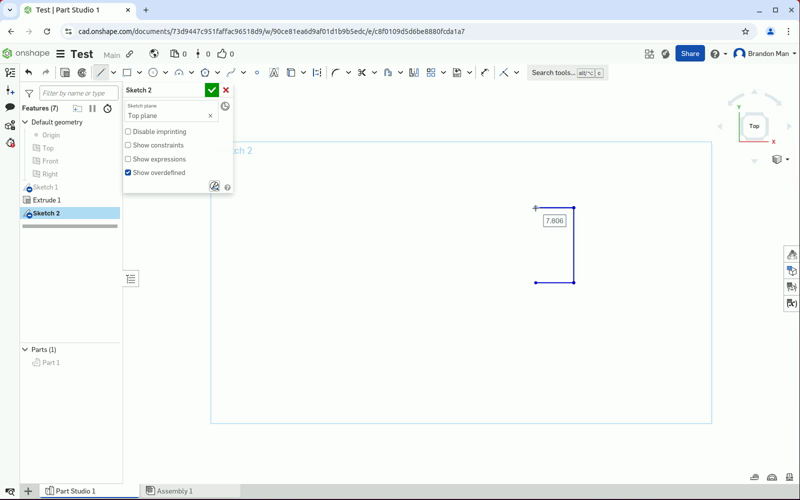
mouse_move(535, 282)
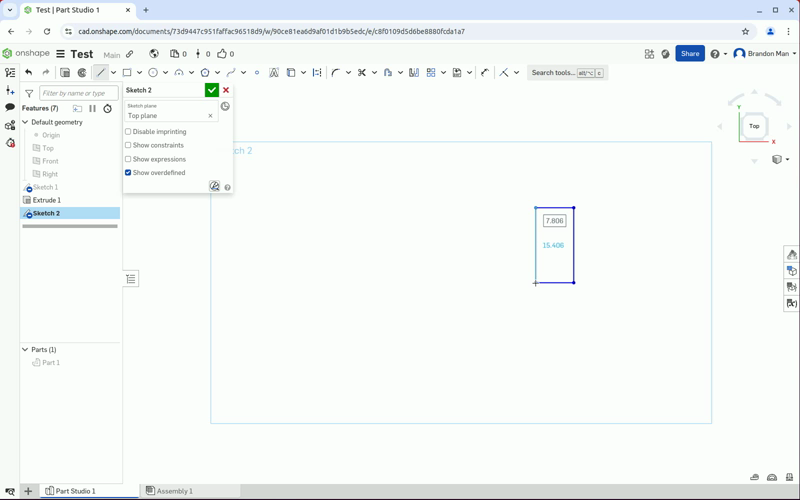
key_up(shift)
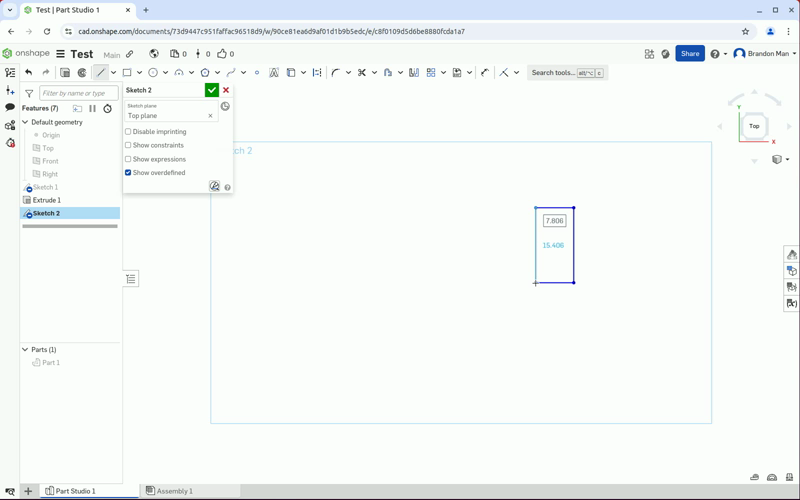
click(535, 282)
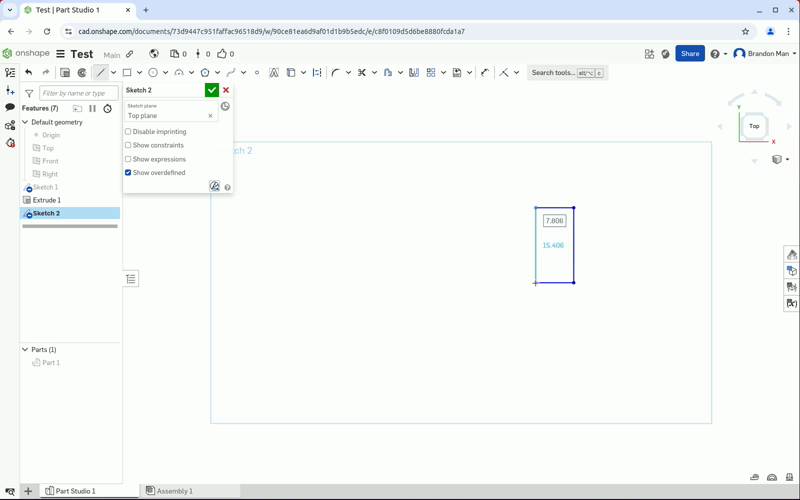
key(esc)
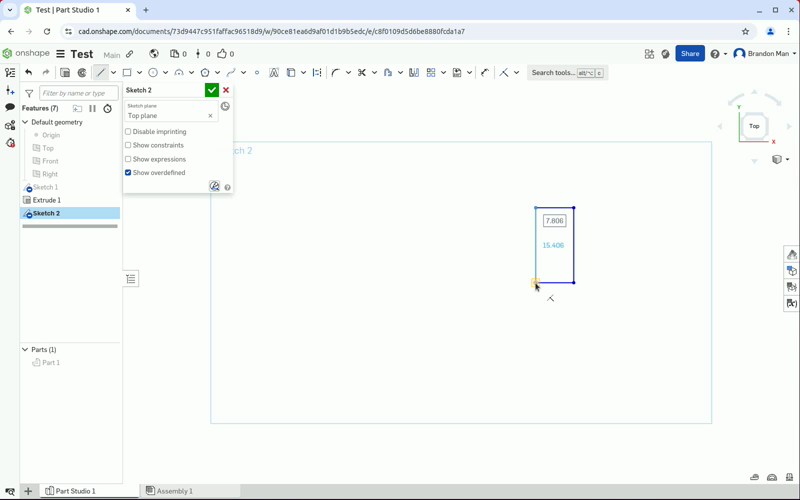
mouse_move(545, 275)
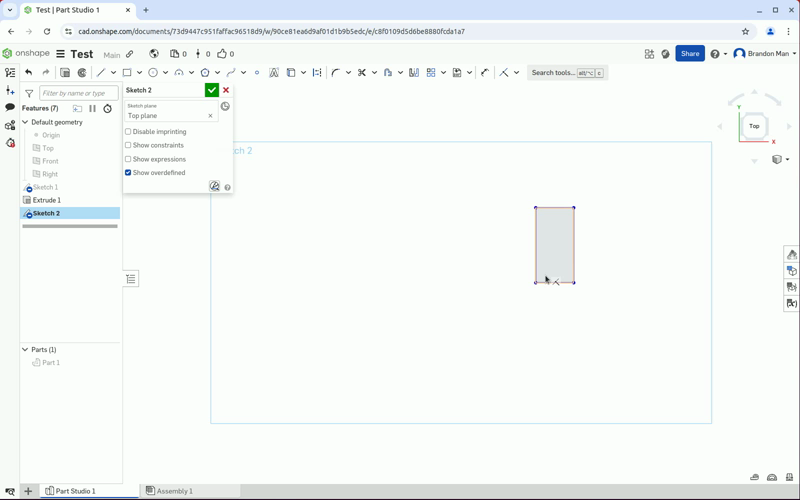
click(545, 275)
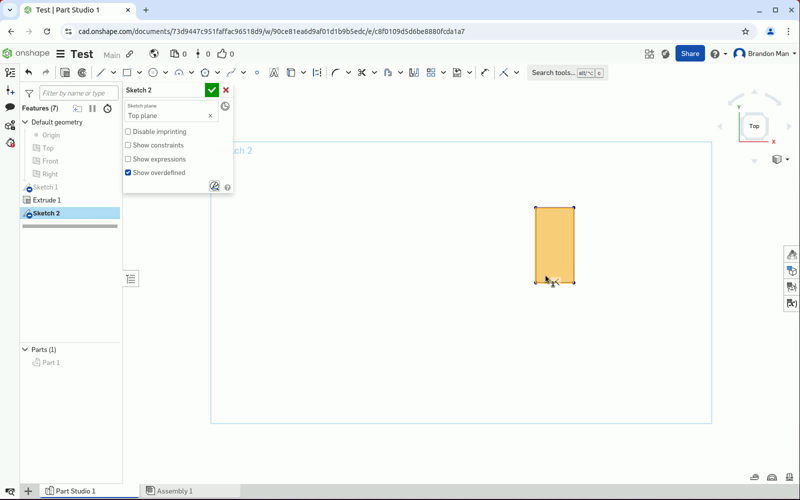
mouse_move(73, 352)
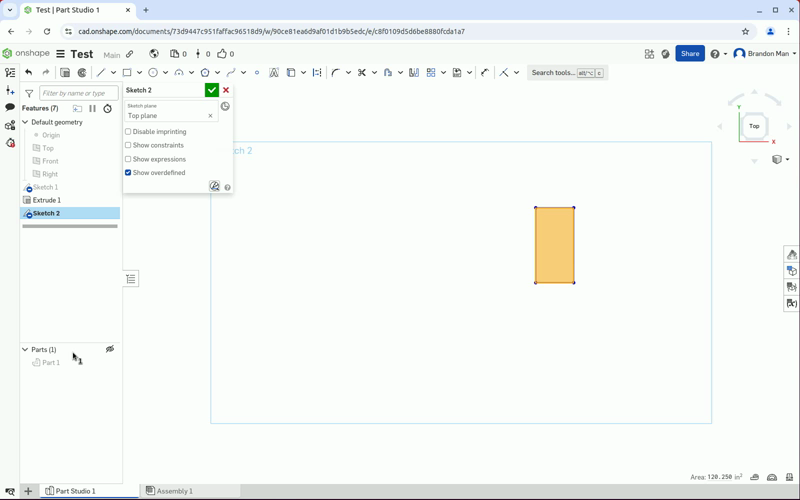
key(shift+y)
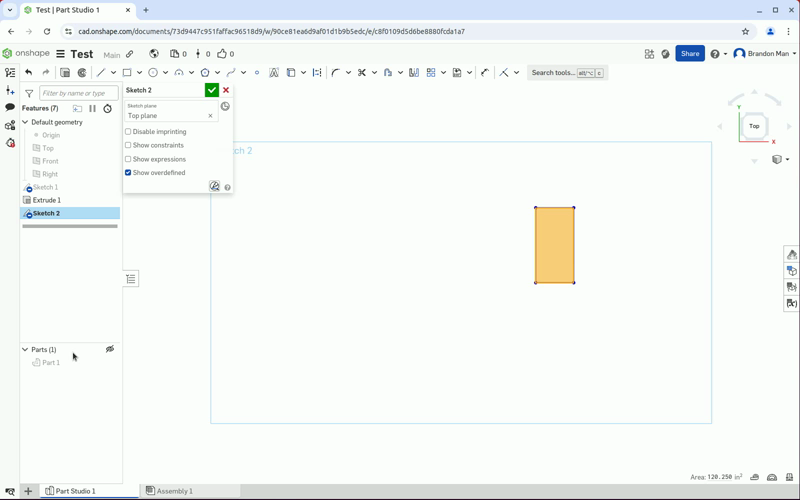
key(shift+e)
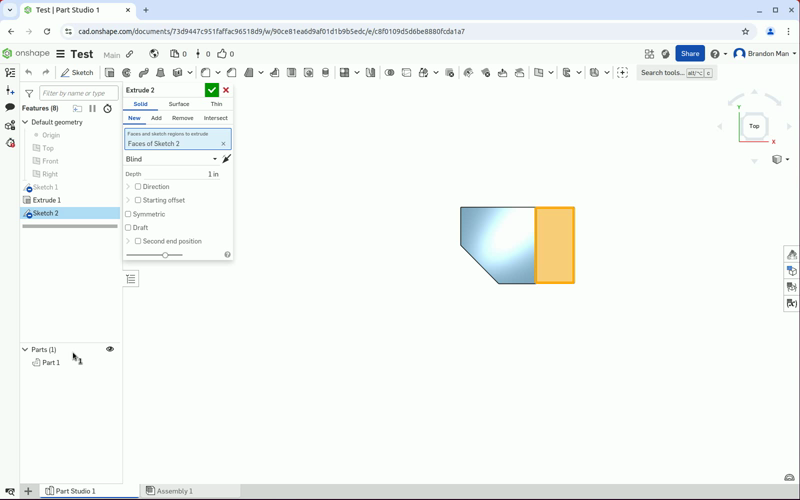
mouse_move(143, 106)
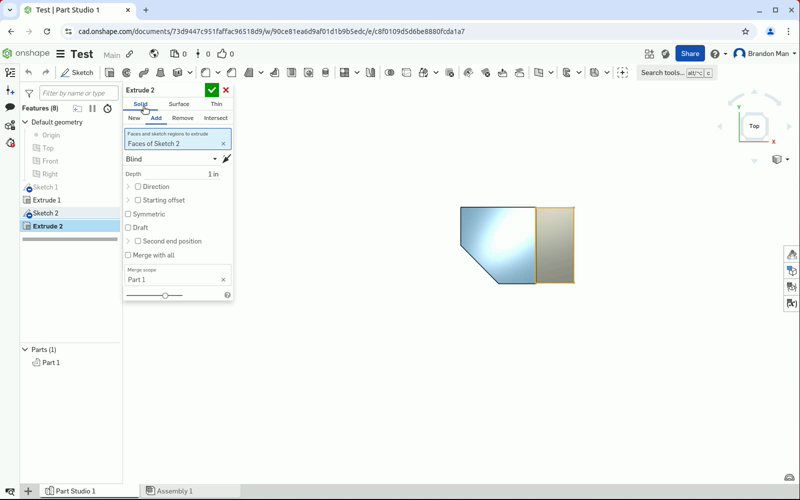
click(143, 106)
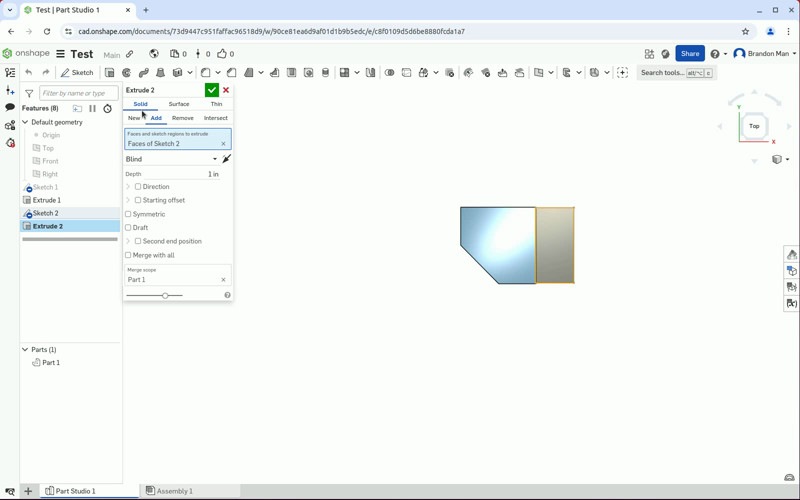
mouse_move(137, 120)
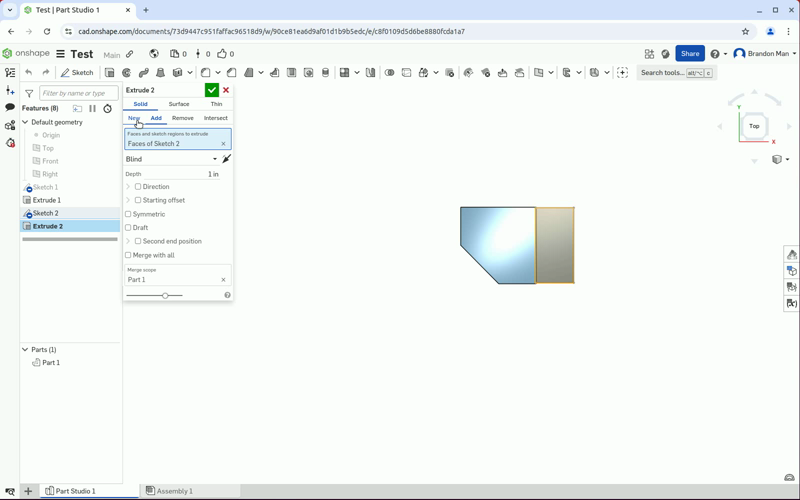
click(137, 120)
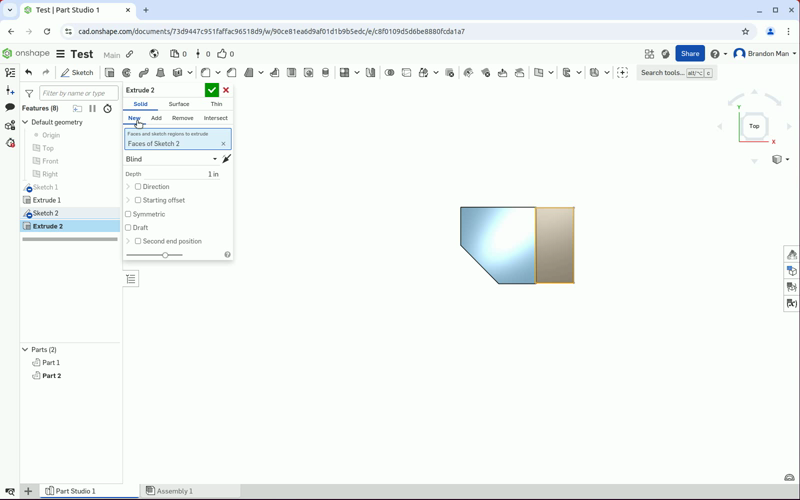
key(tab, 4)
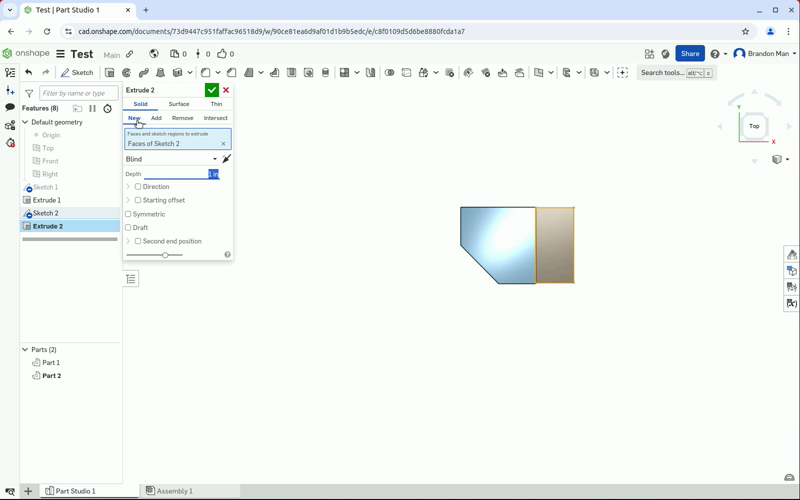
text(7.703)
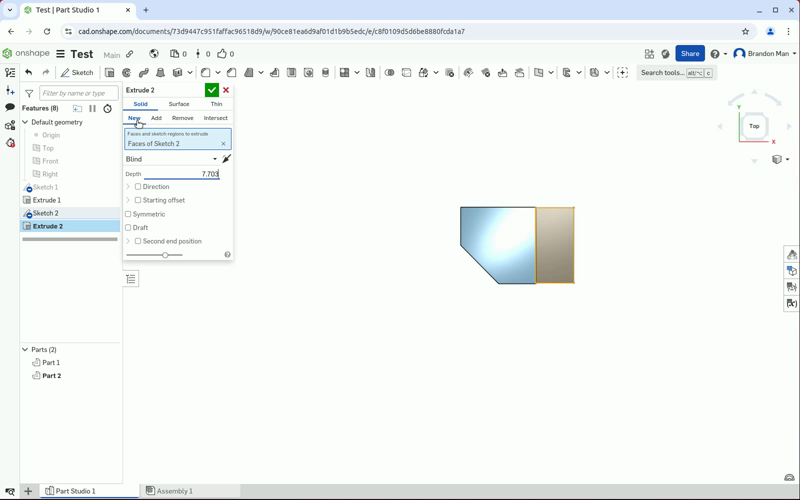
key(enter)
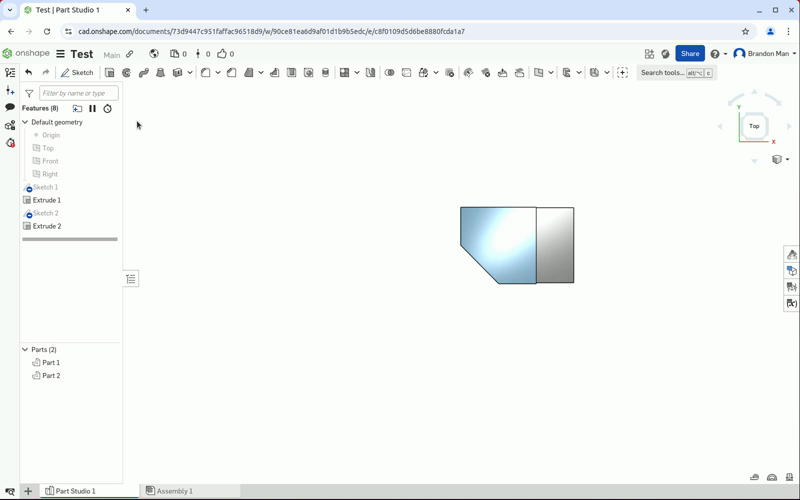
key(shift+h)
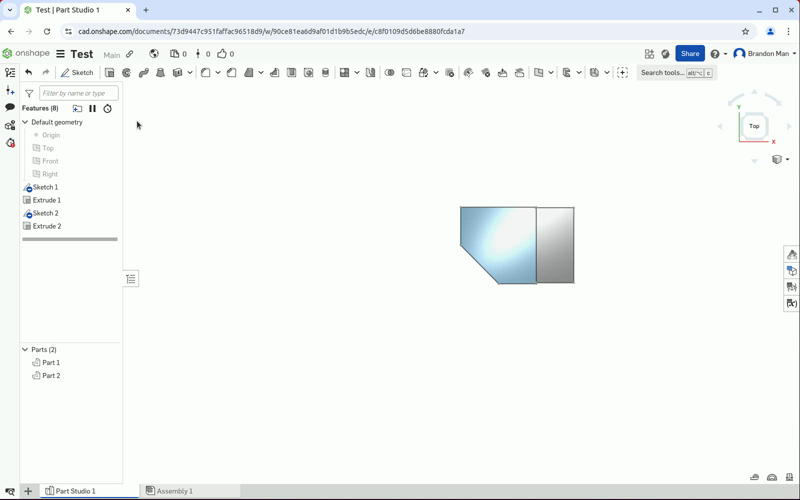
key(shift+h)
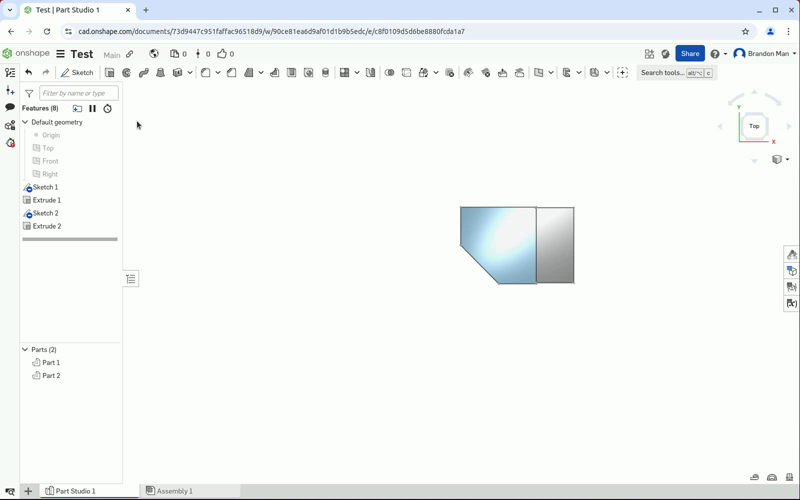
key(shift+7)
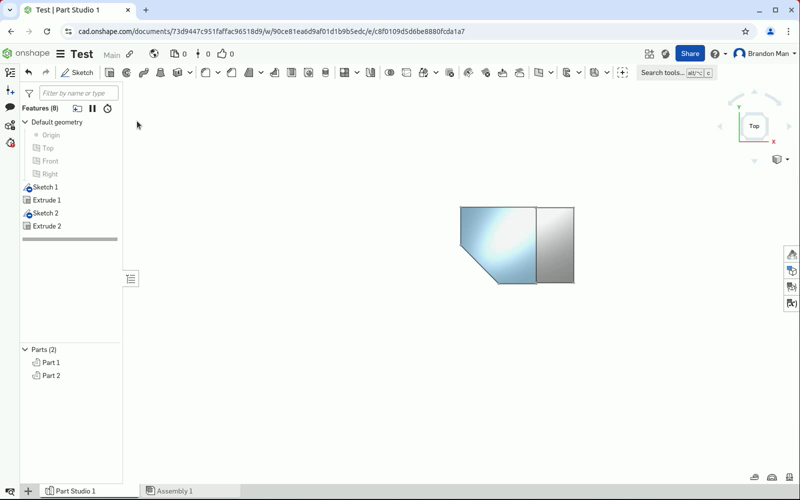
key(up, 3)
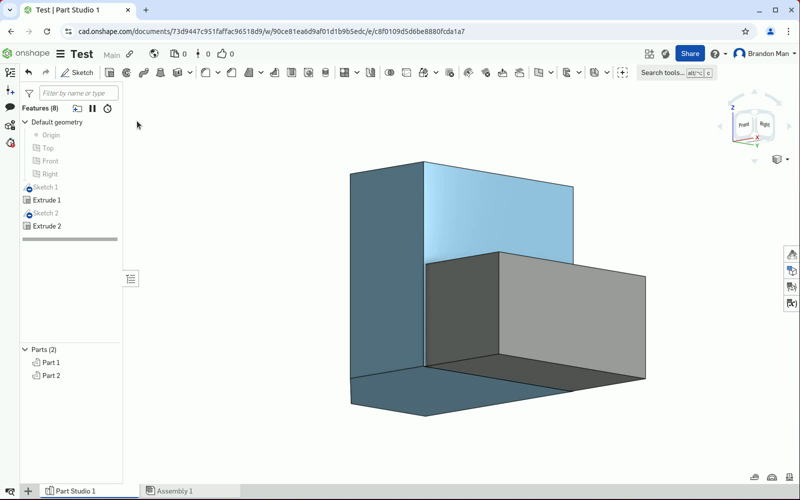
key(left, 3)
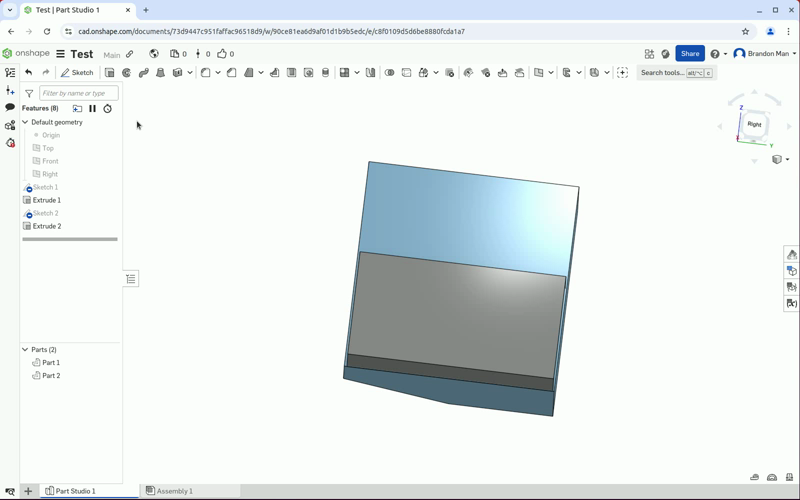
key(right, 3)
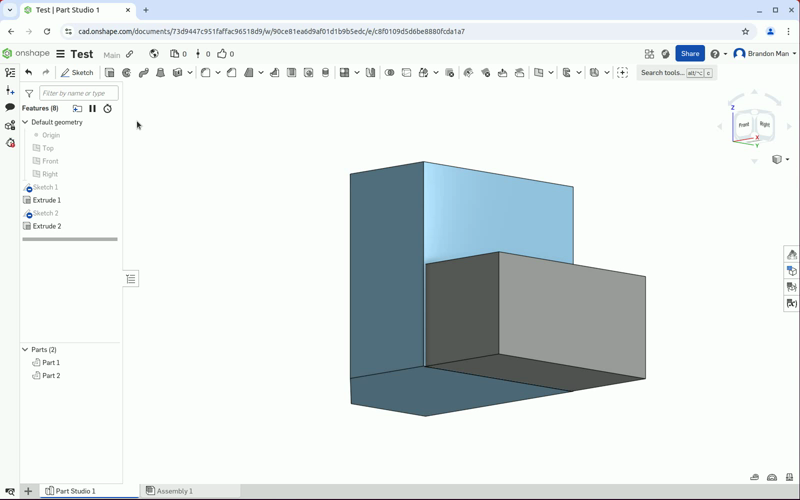
key(down, 3)
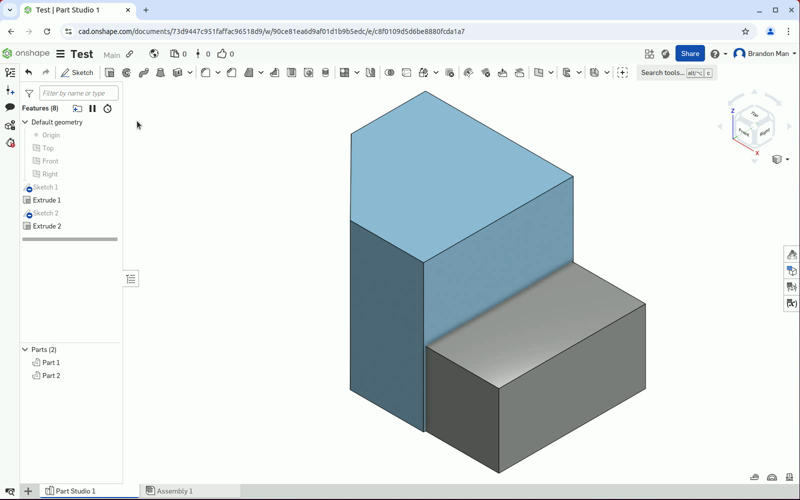
mouse_move(73, 189)
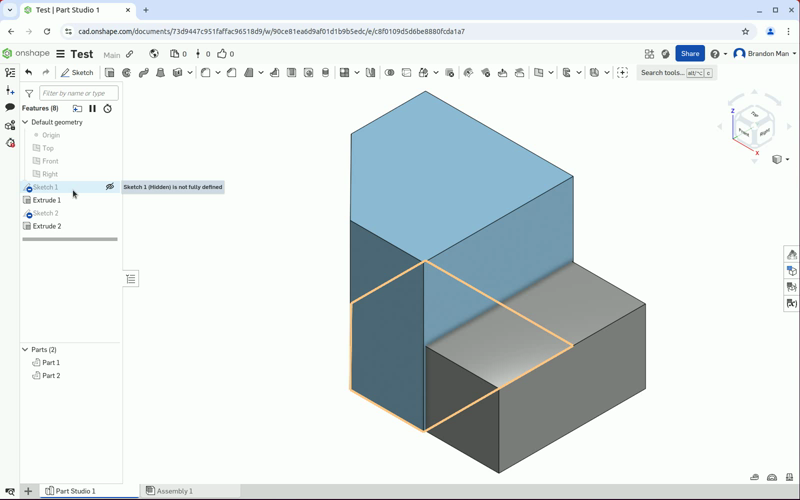
click(73, 189)